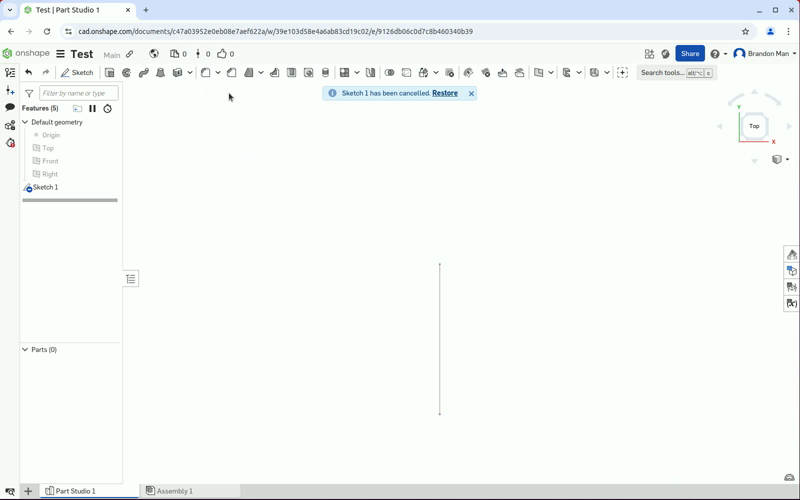
key(shift+h)
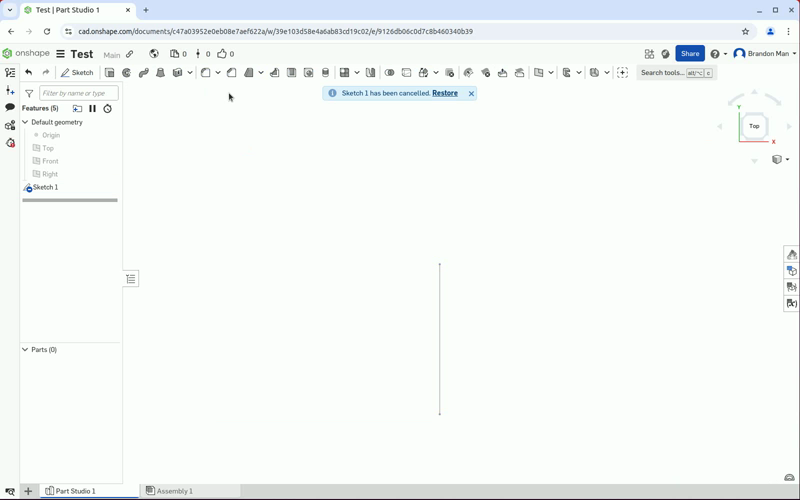
key(shift+s)
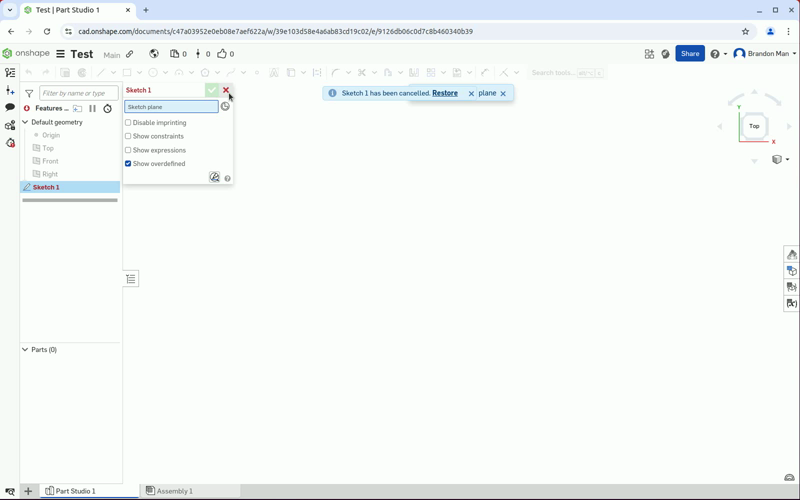
mouse_move(73, 150)
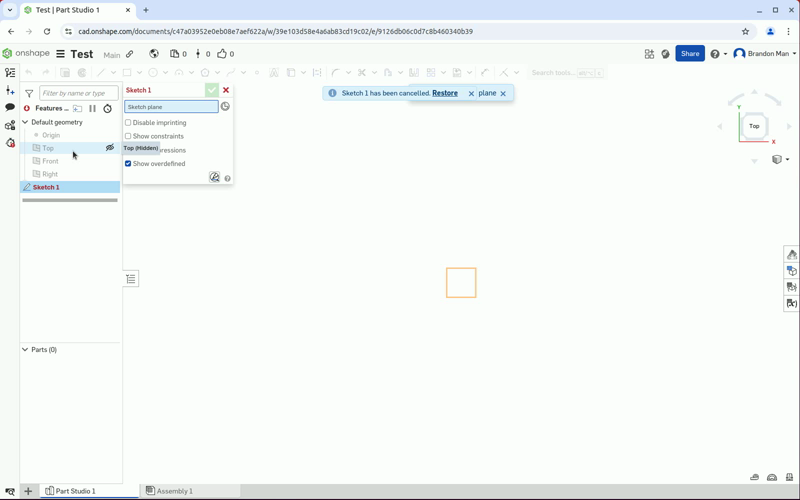
click(73, 150)
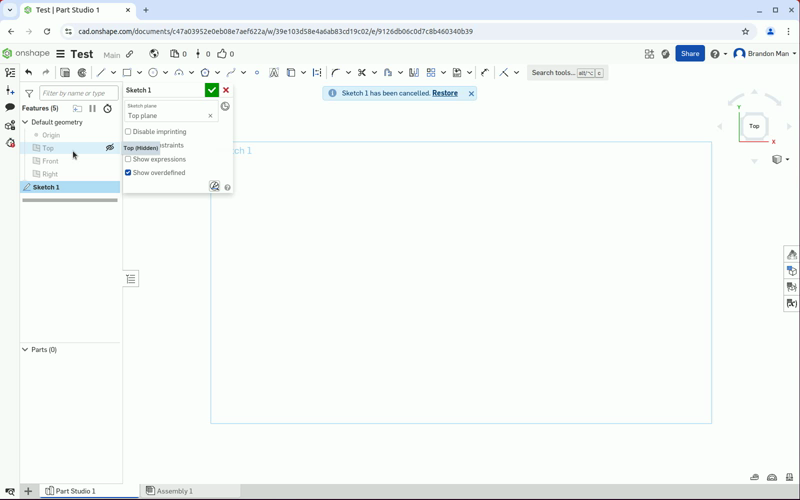
mouse_move(73, 352)
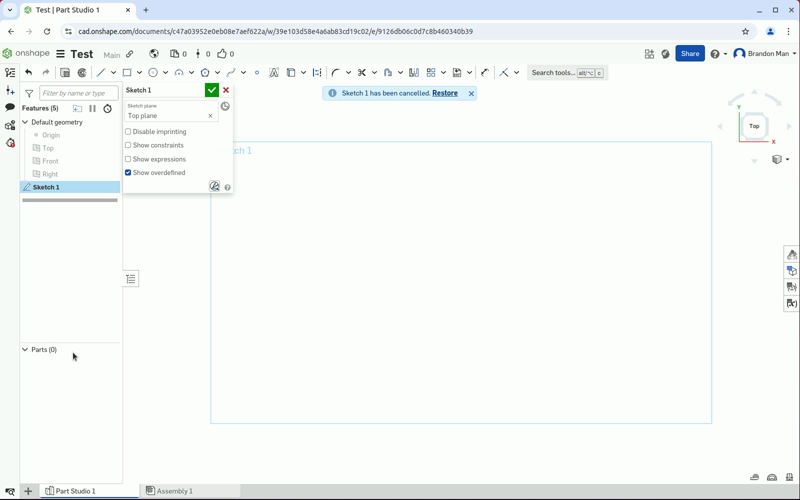
key(y)
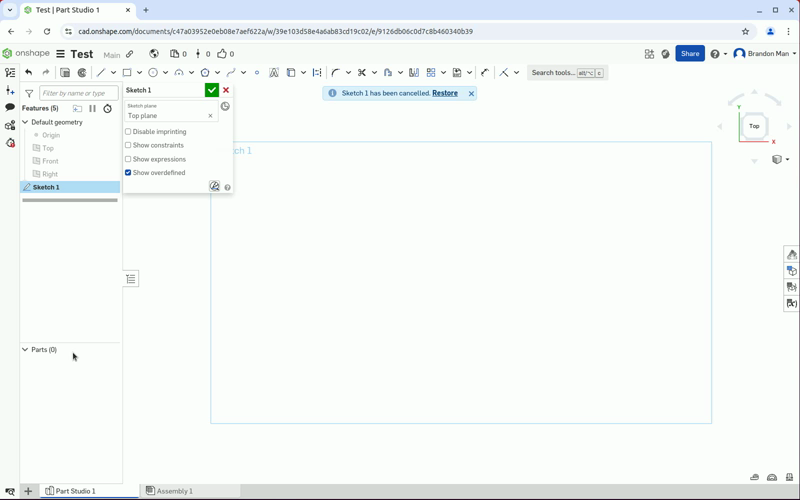
key(c)
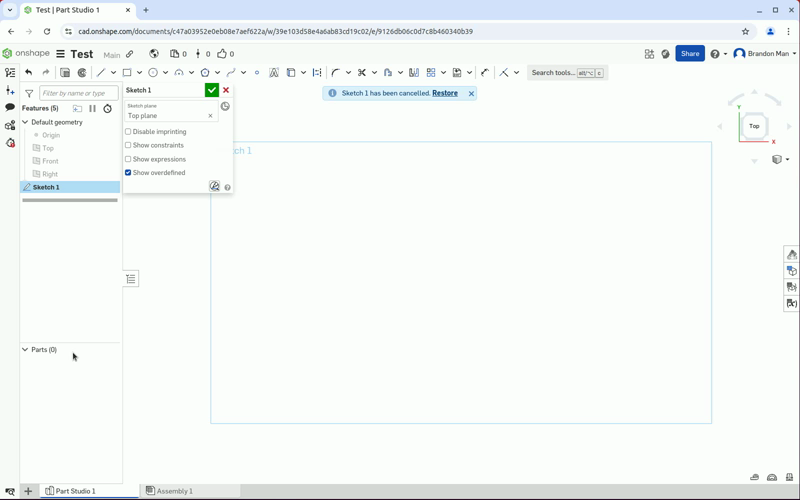
key_down(shift)
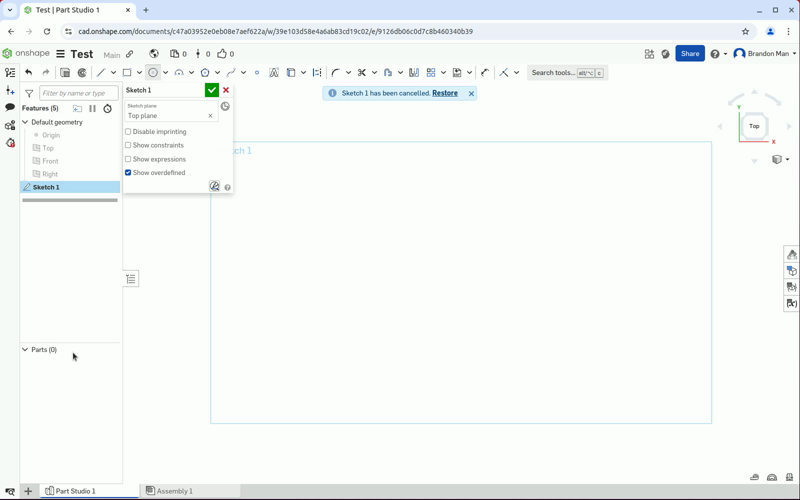
mouse_move(460, 282)
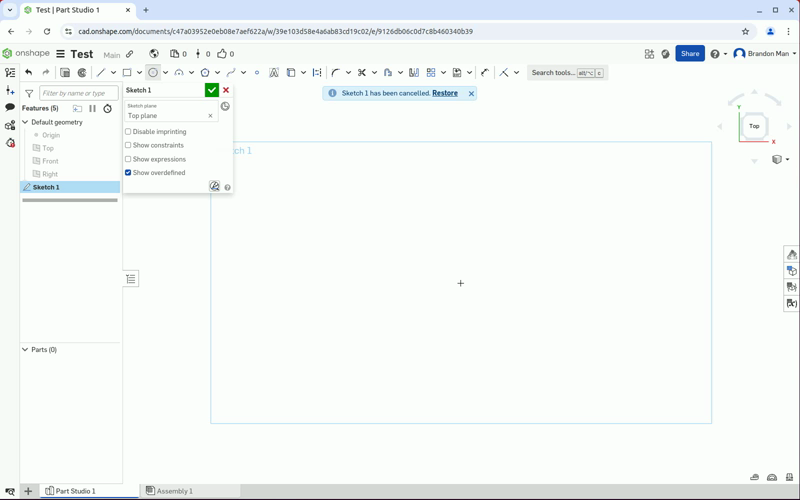
click(460, 282)
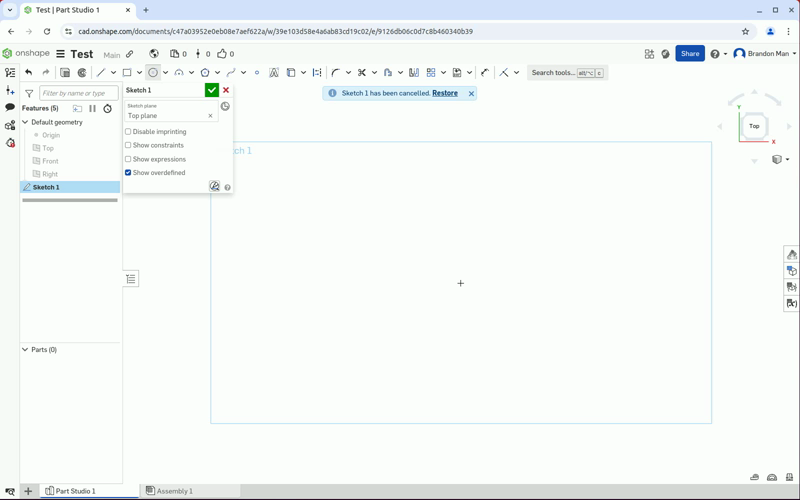
key_up(shift)
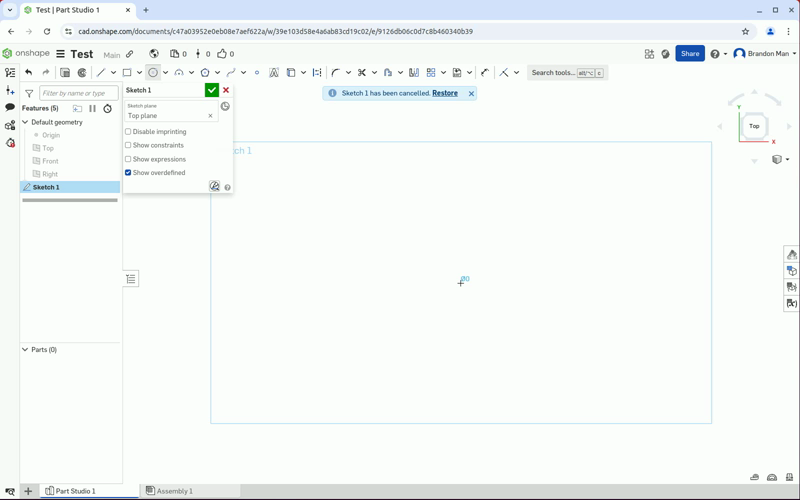
mouse_move(491, 282)
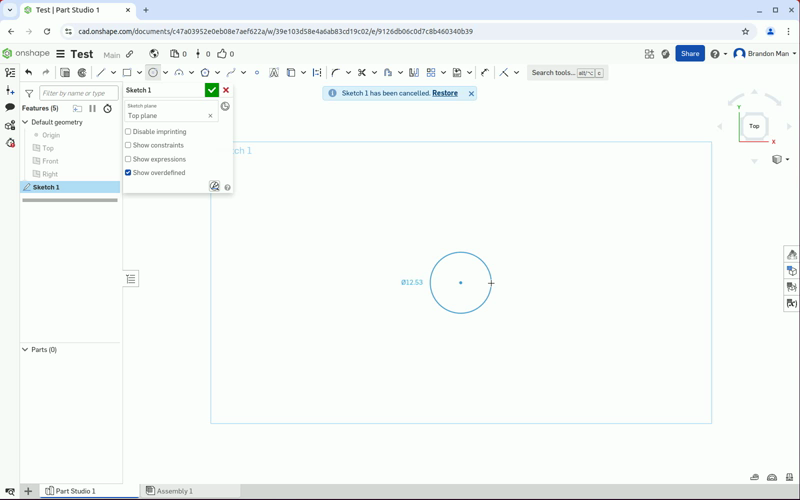
click(491, 282)
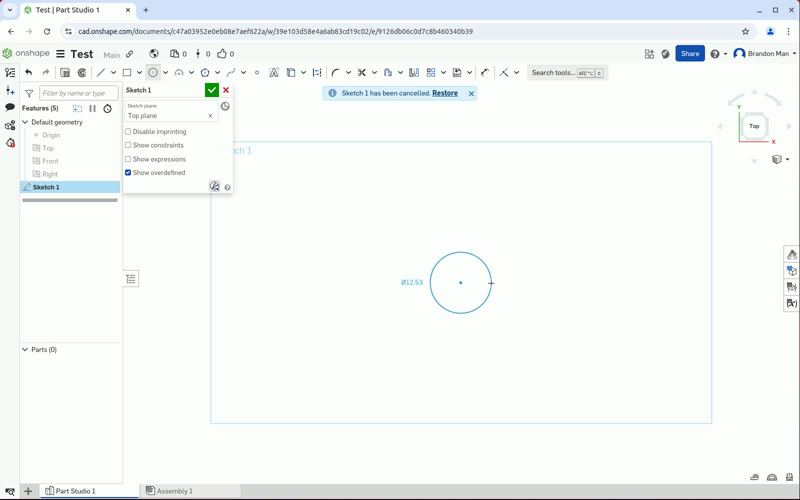
key(esc)
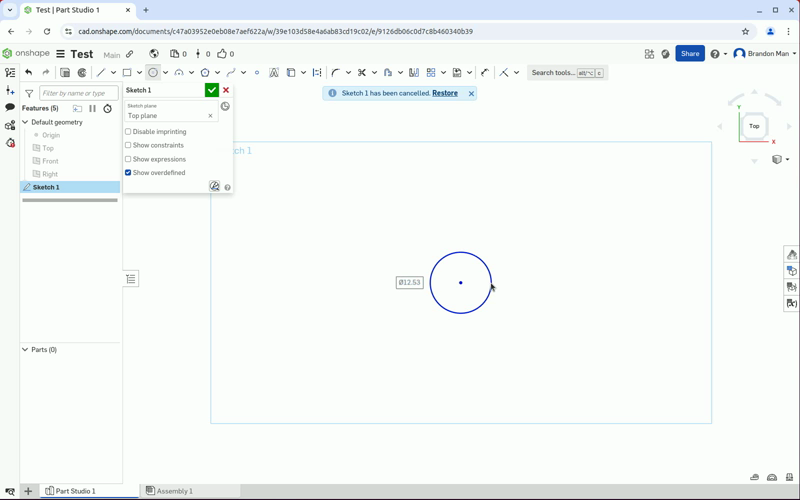
key(c)
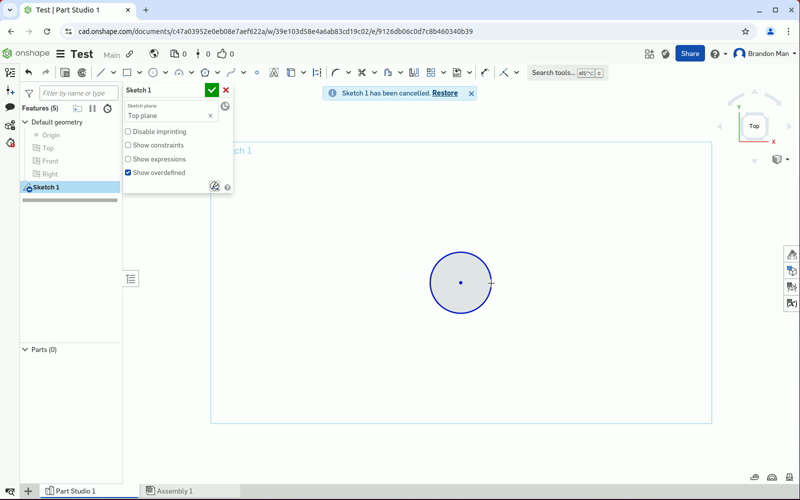
key_down(shift)
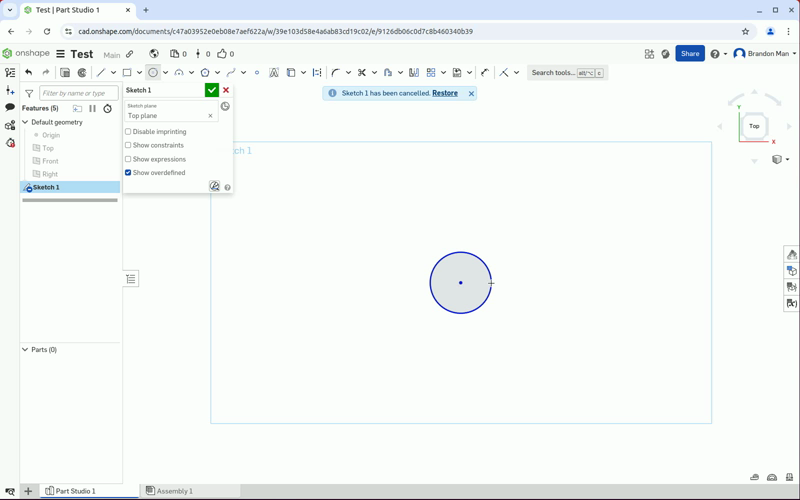
mouse_move(460, 282)
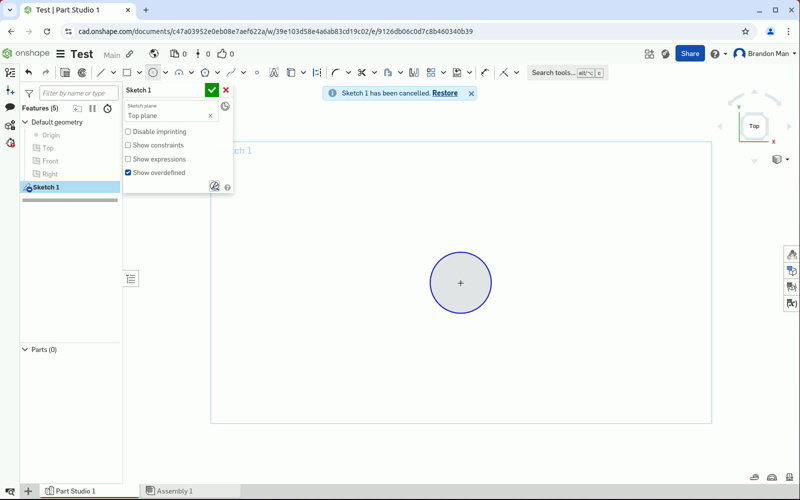
click(460, 282)
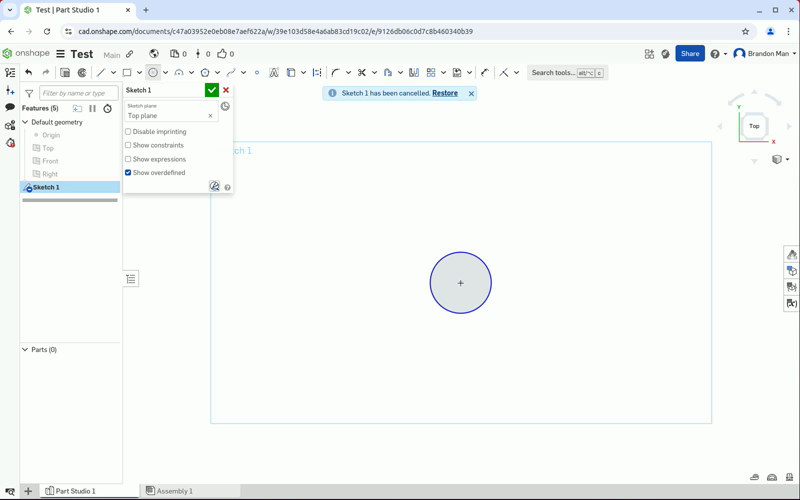
key_up(shift)
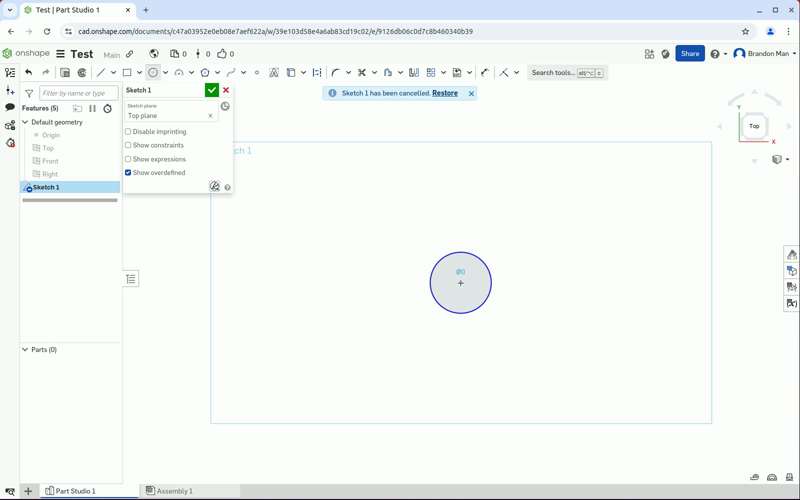
mouse_move(486, 282)
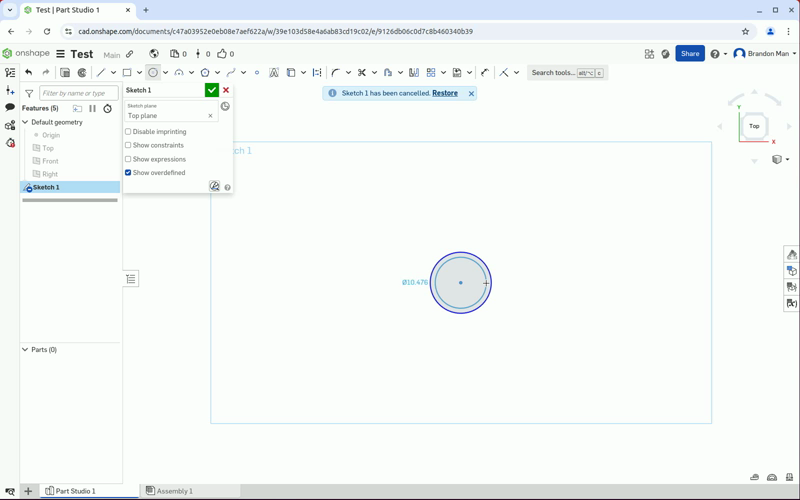
click(486, 282)
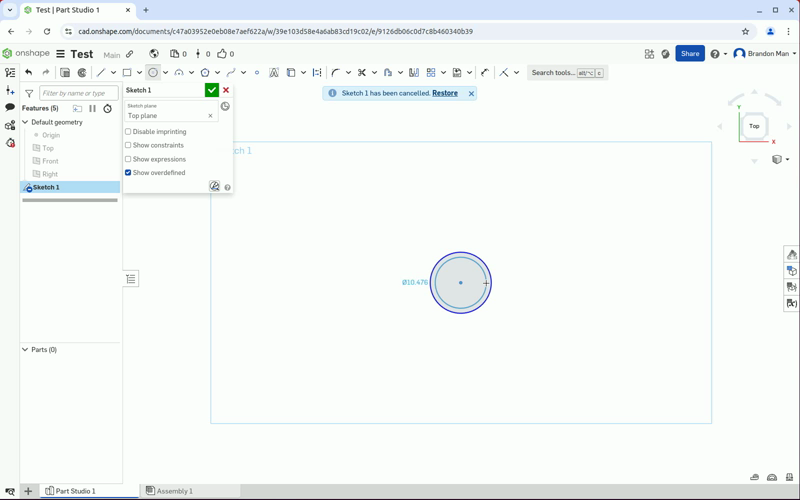
key(esc)
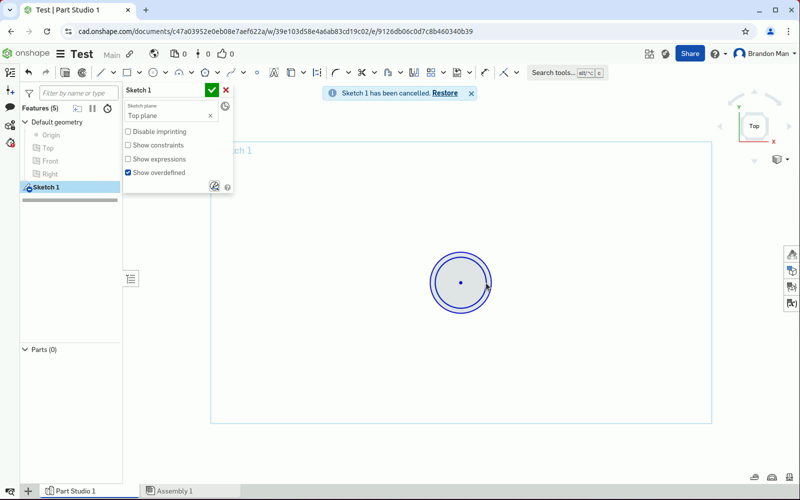
mouse_move(464, 253)
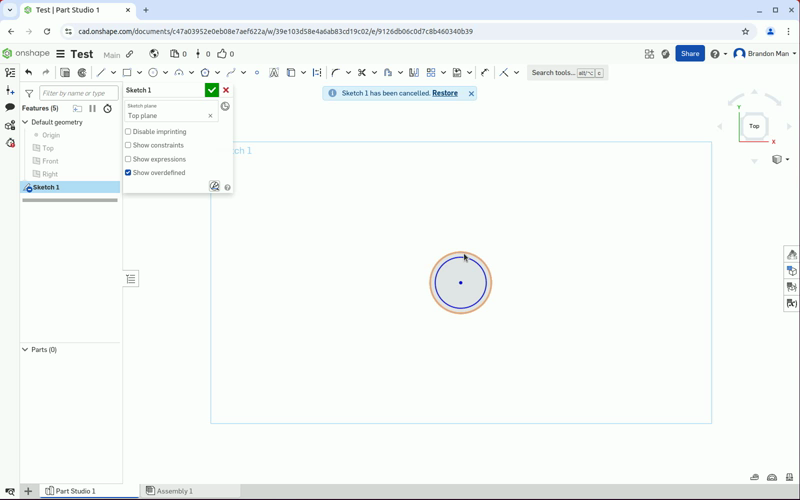
scroll(6)
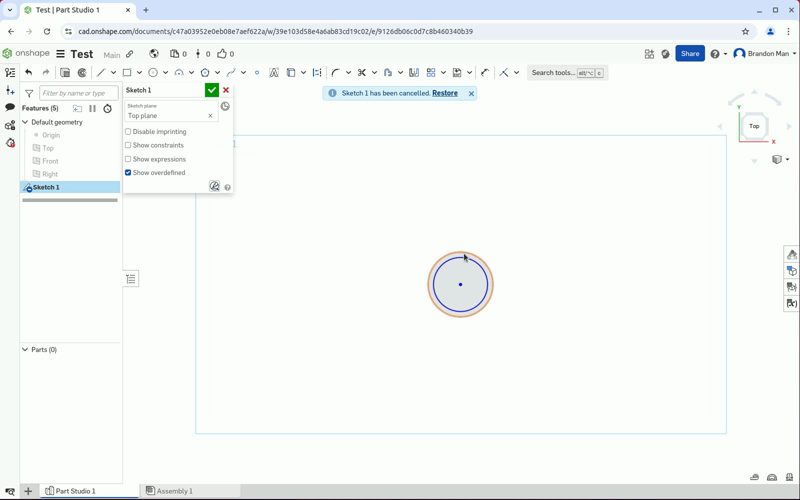
scroll(6)
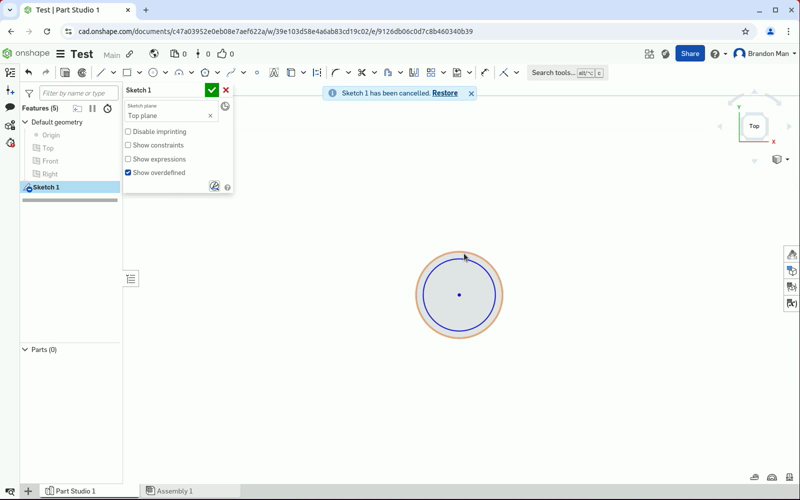
scroll(6)
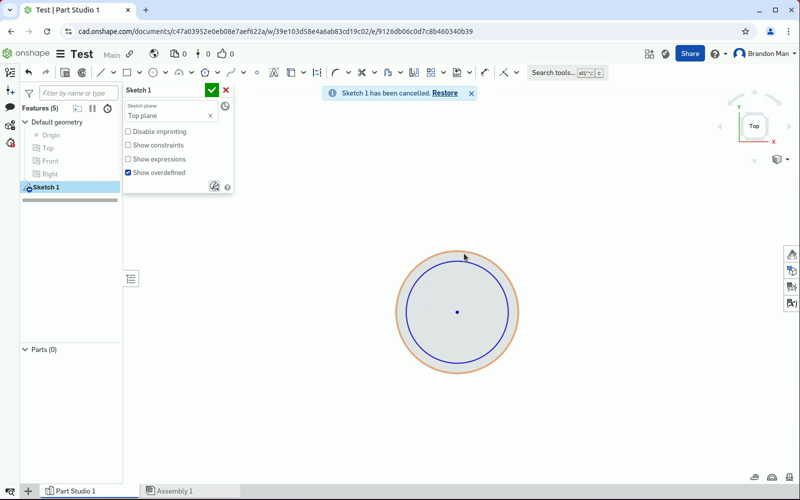
scroll(6)
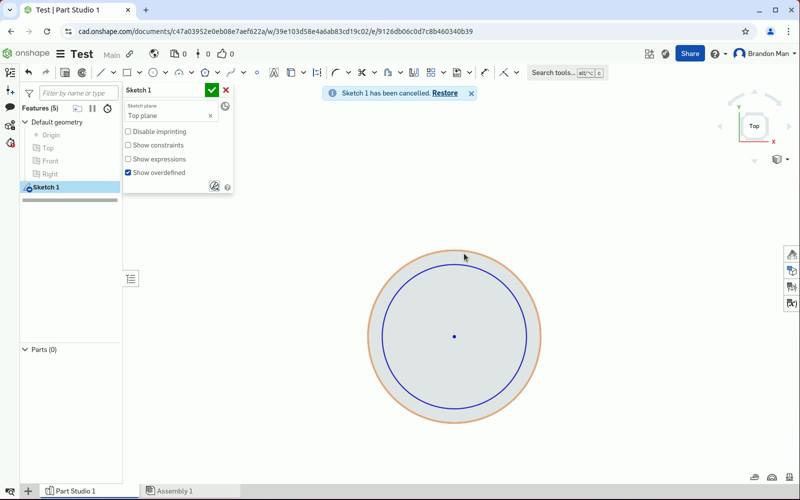
scroll(6)
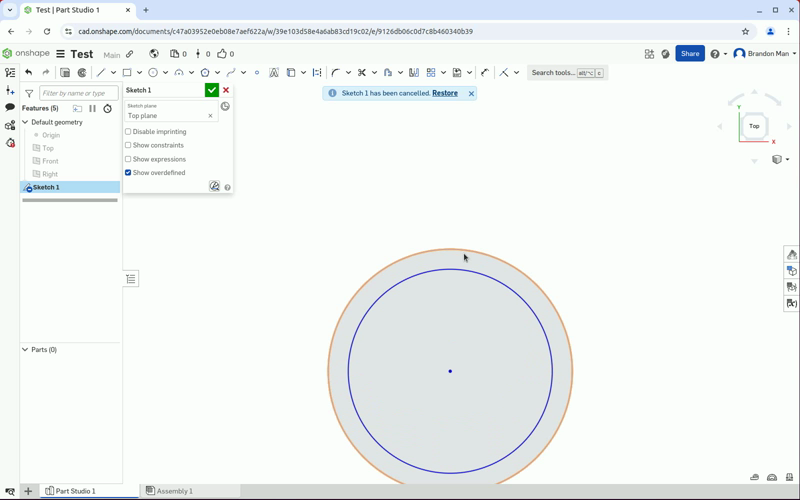
scroll(6)
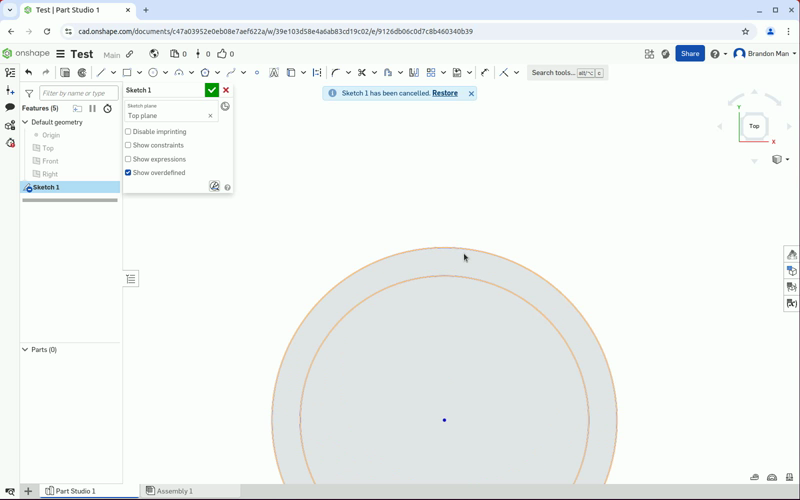
scroll(6)
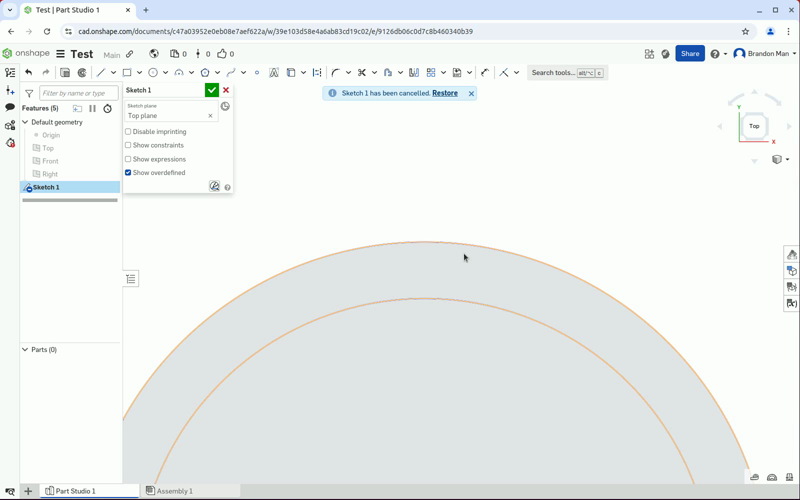
click(464, 253)
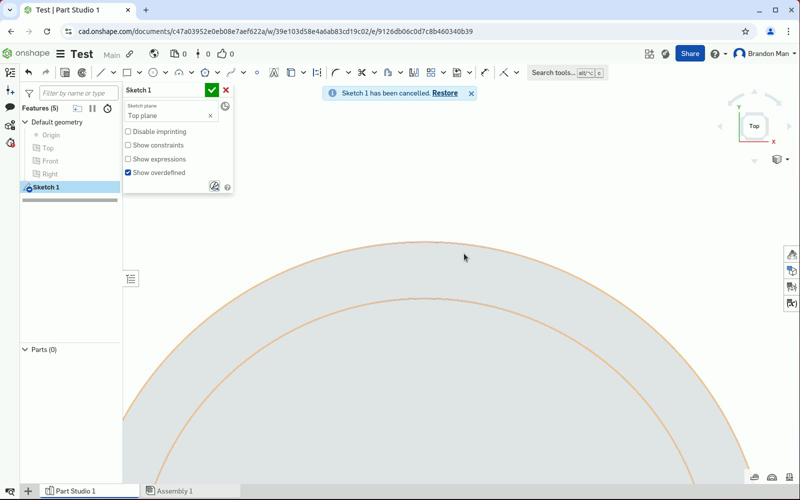
scroll(-6)
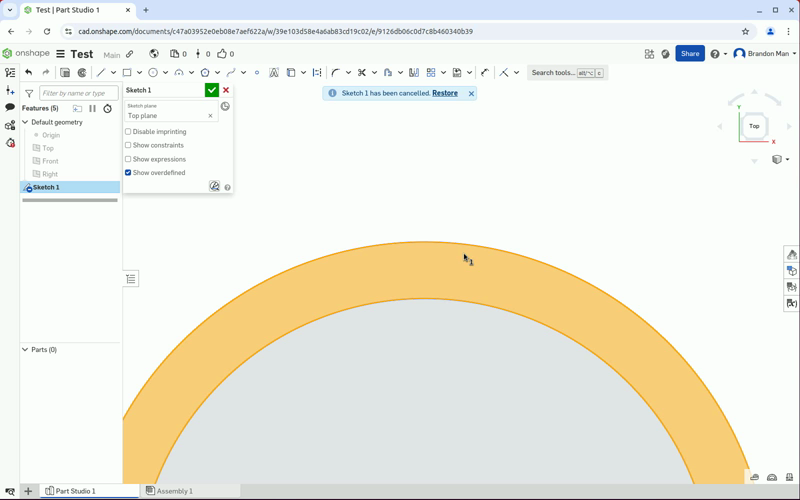
scroll(-6)
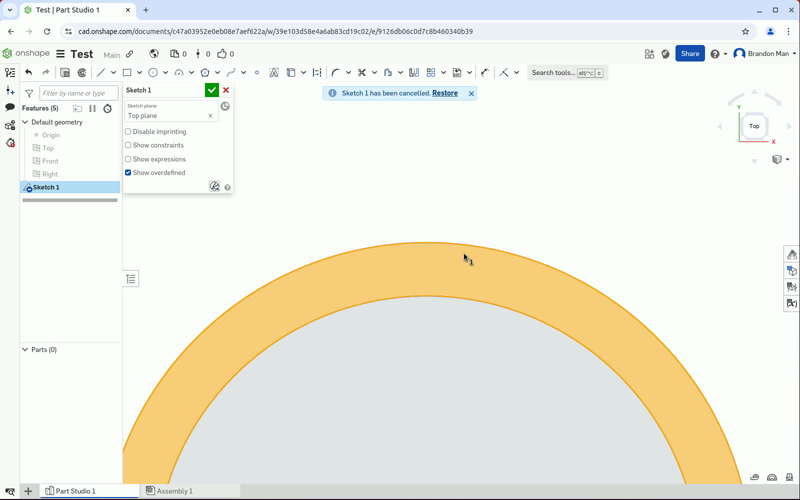
scroll(-6)
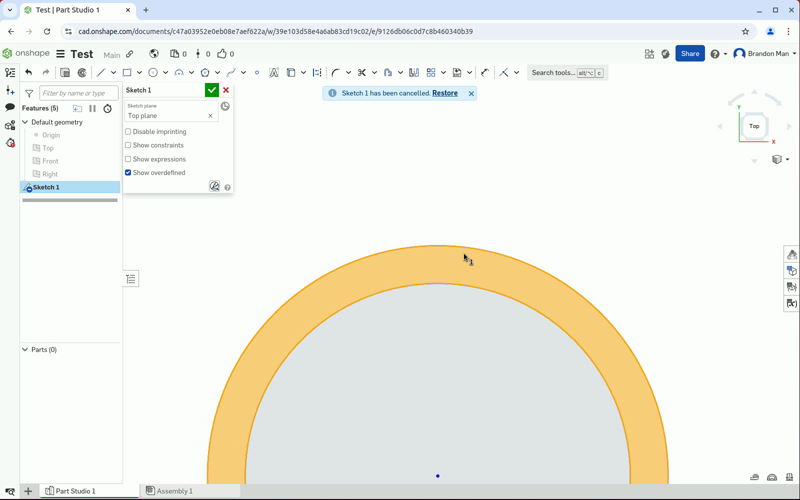
scroll(-6)
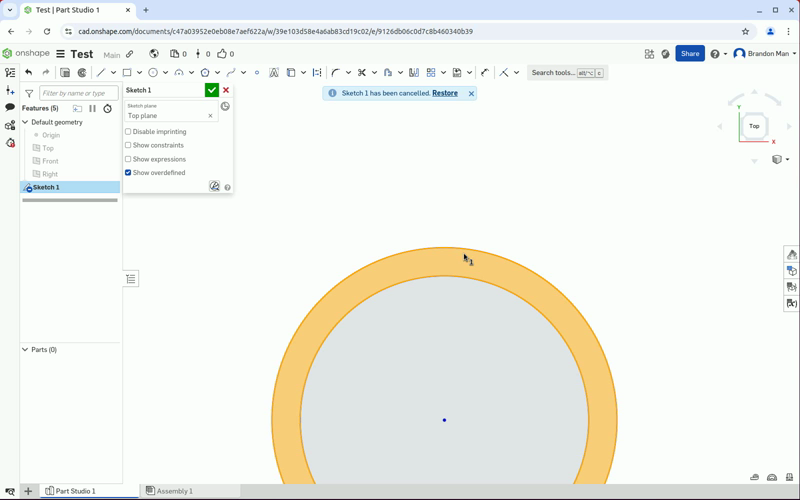
scroll(-6)
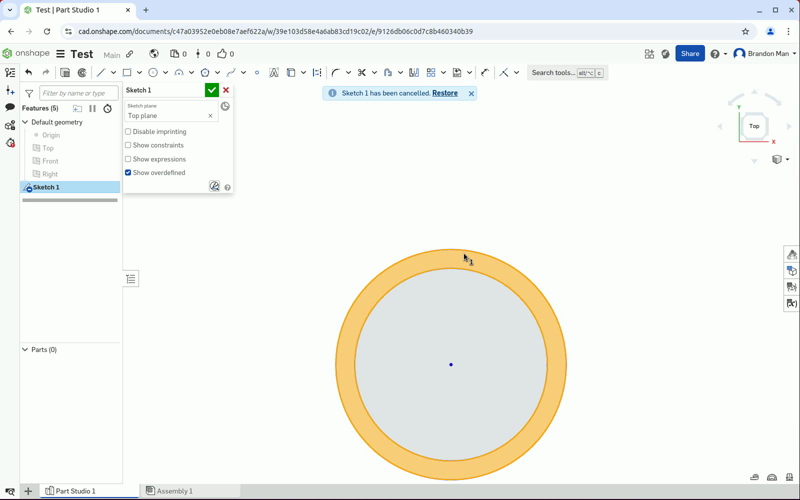
scroll(-6)
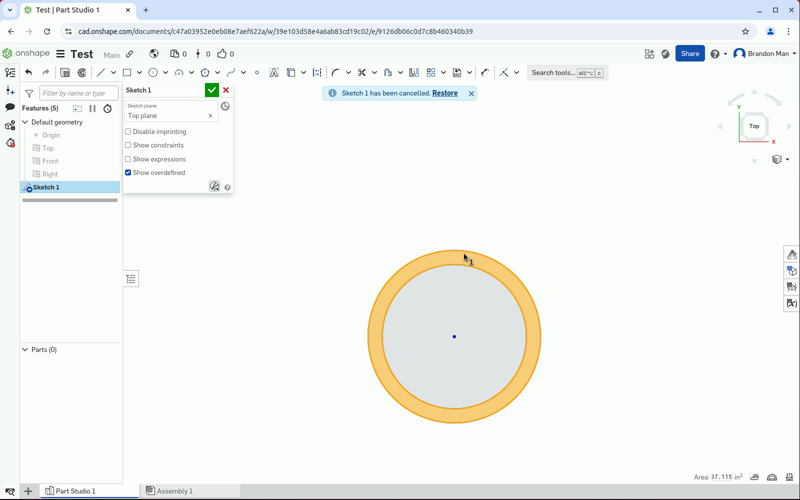
scroll(-6)
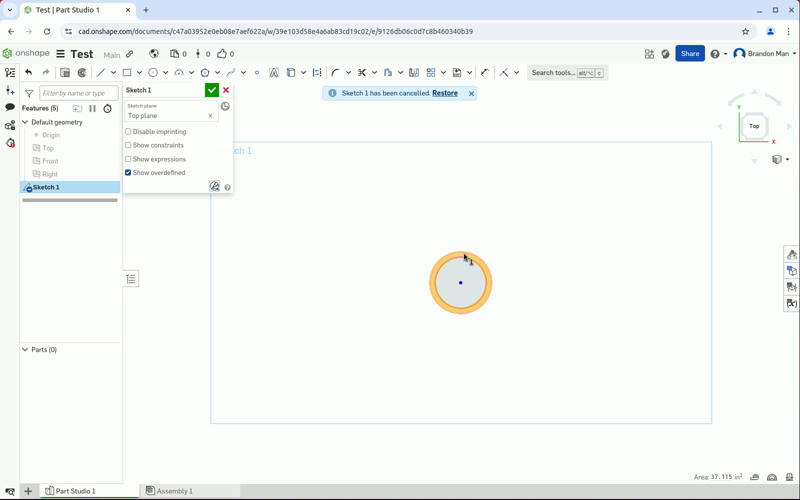
mouse_move(73, 352)
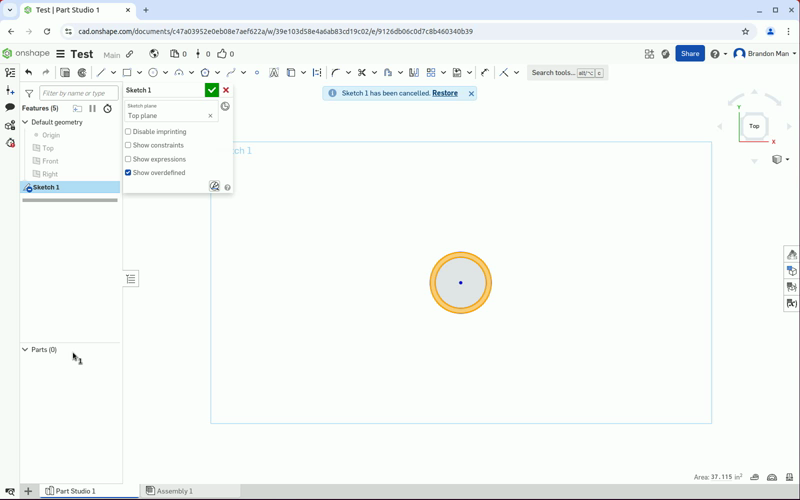
key(shift+y)
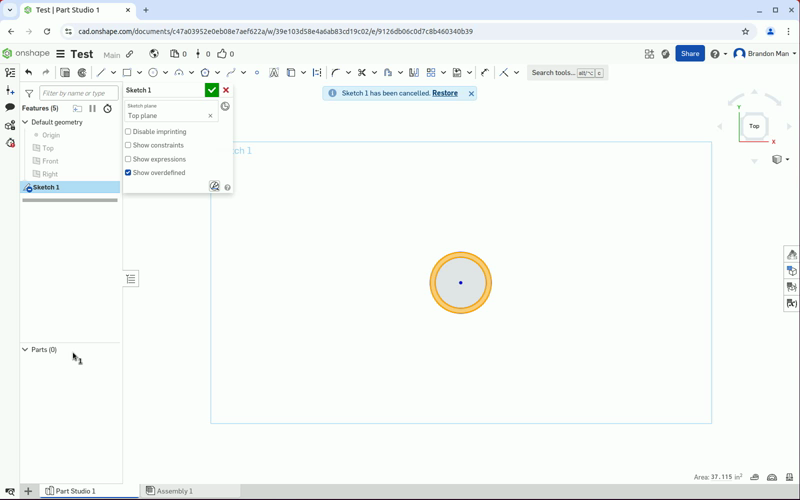
key(shift+e)
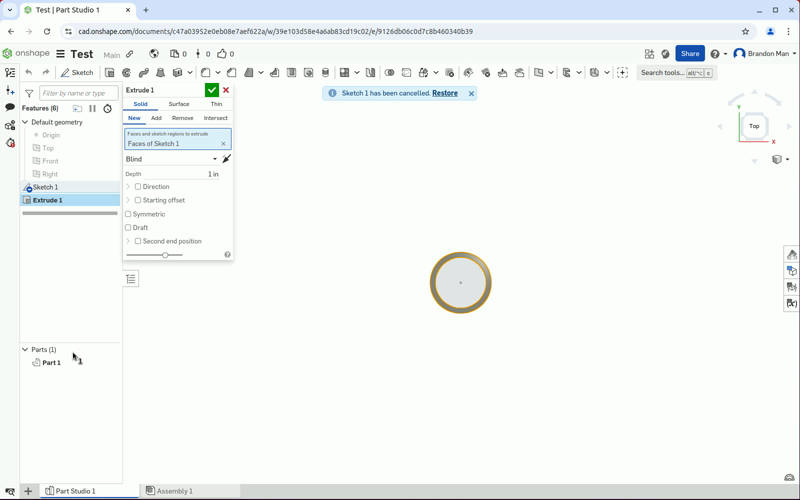
mouse_move(143, 106)
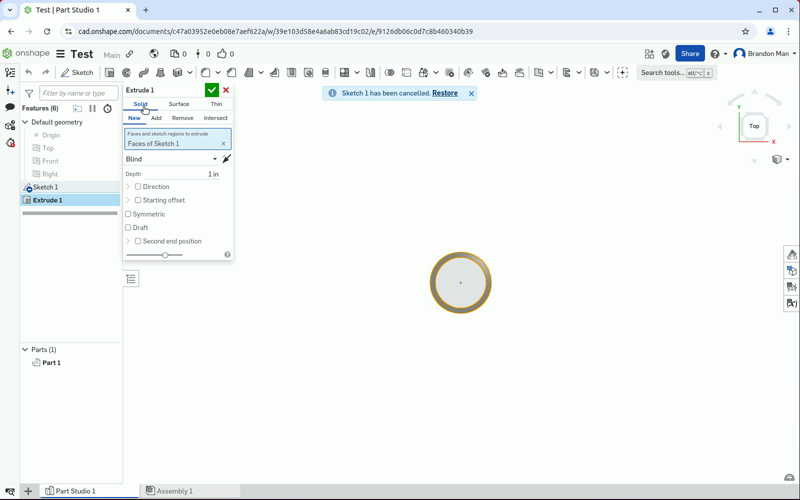
click(143, 106)
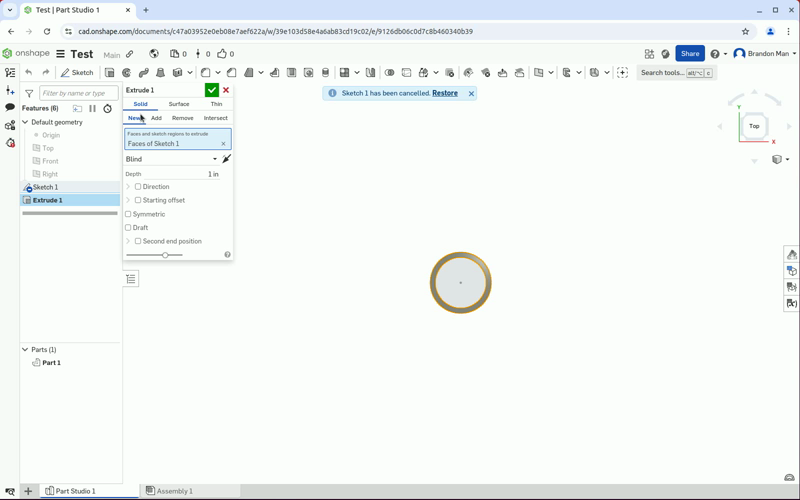
mouse_move(137, 120)
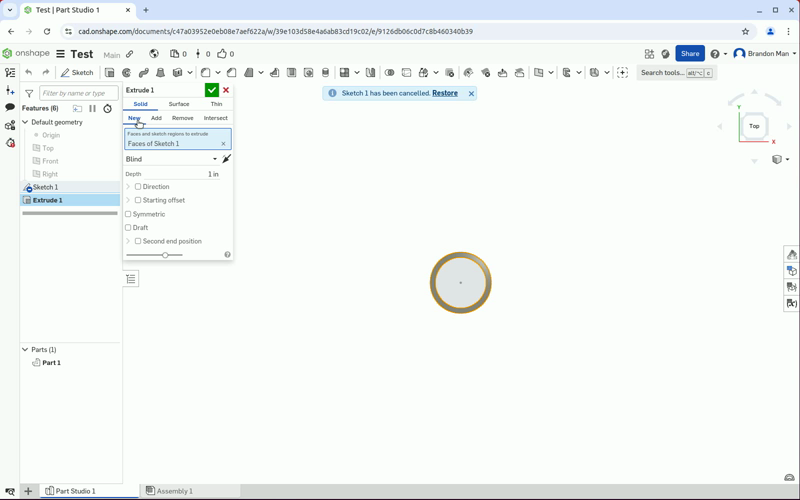
click(137, 120)
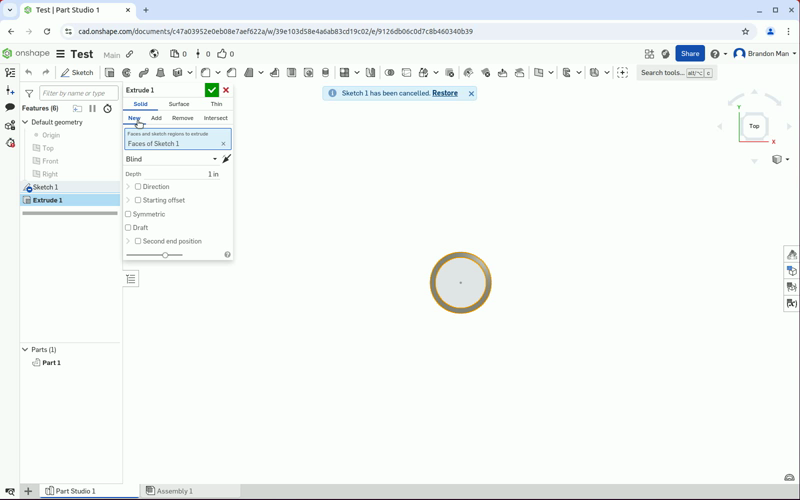
key(tab, 4)
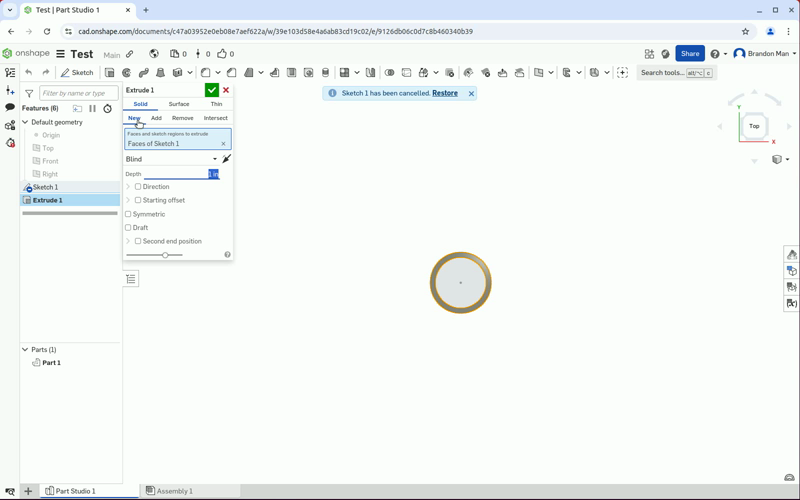
text(-15.405)
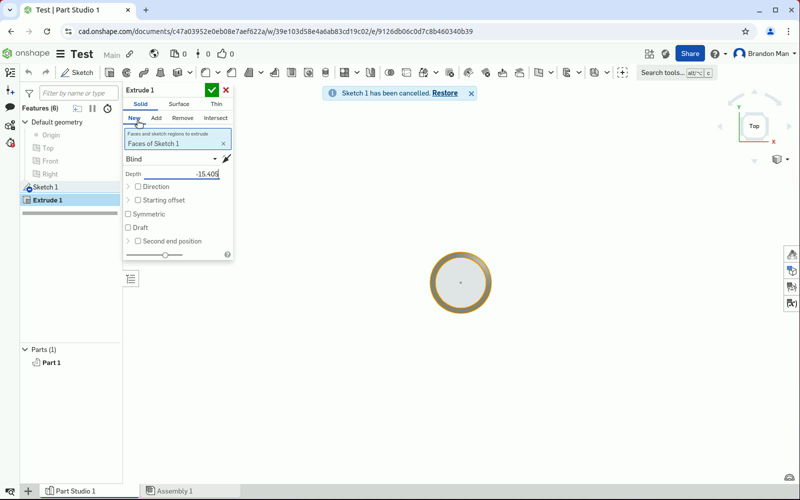
key(enter)
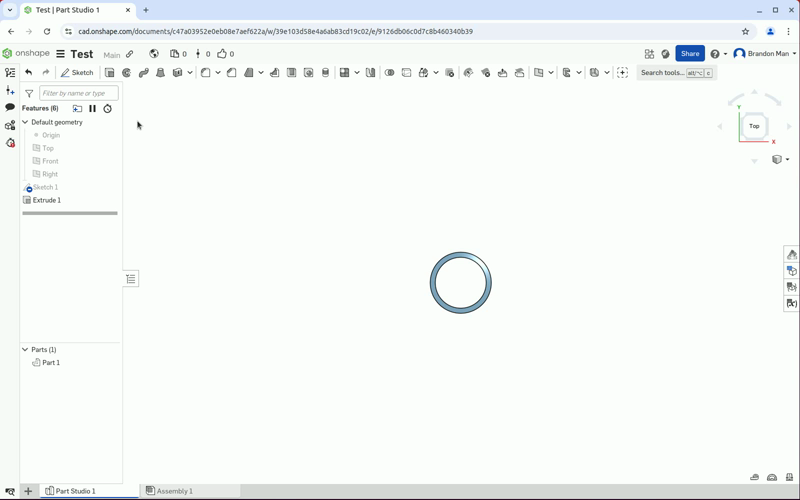
key(shift+h)
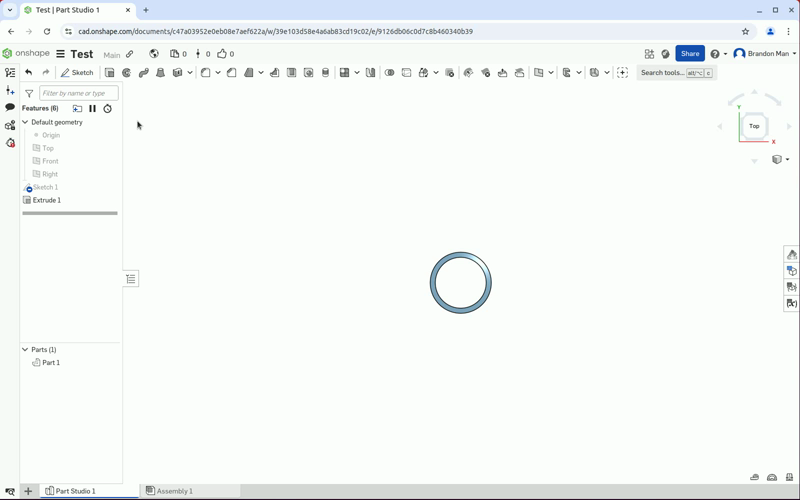
key(shift+h)
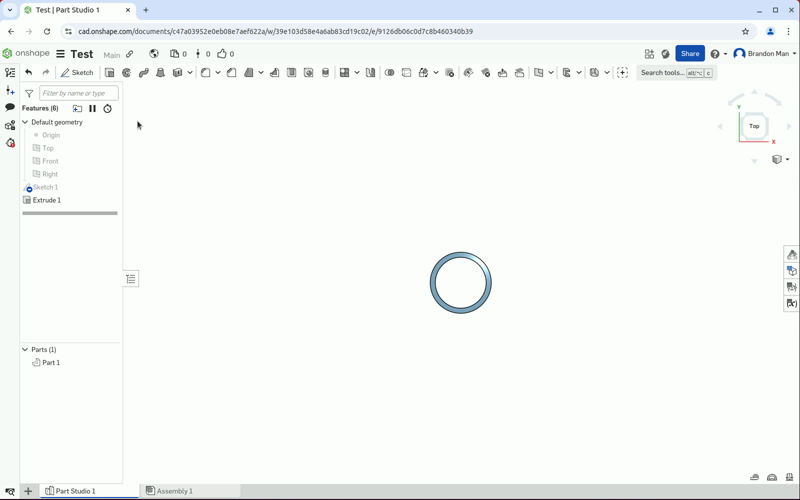
mouse_move(73, 189)
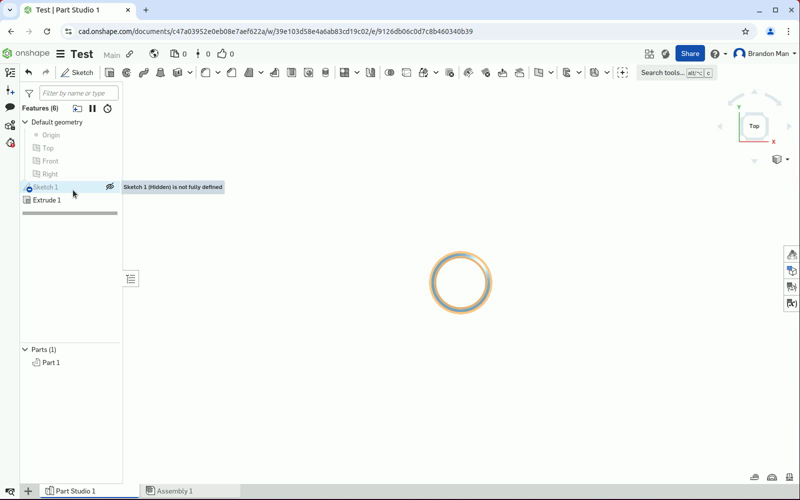
click(73, 189)
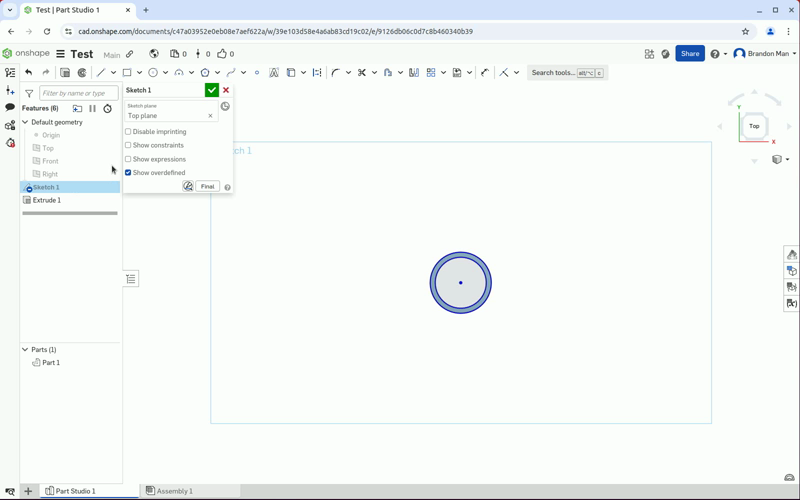
mouse_move(229, 92)
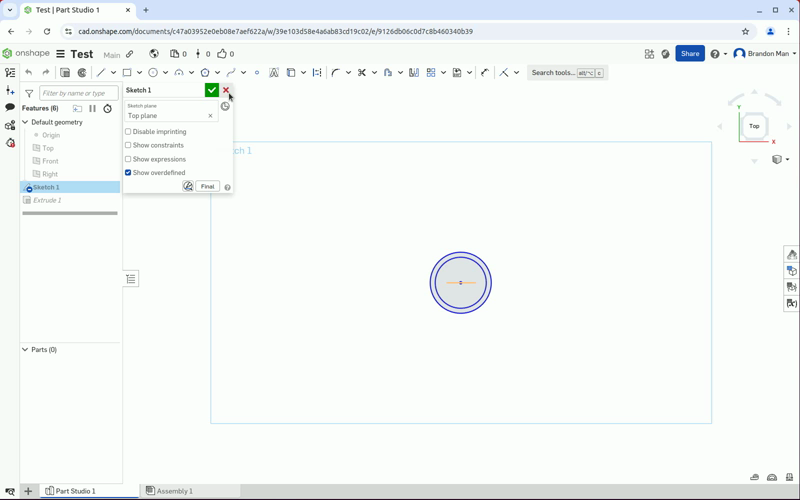
click(229, 92)
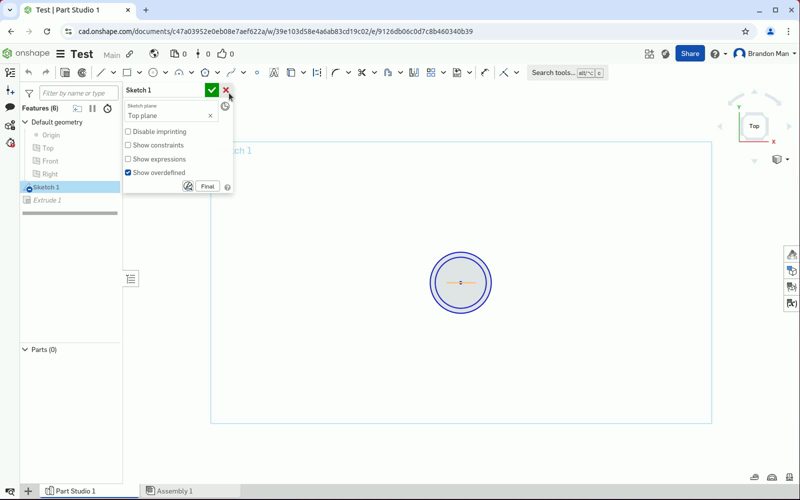
key(shift+s)
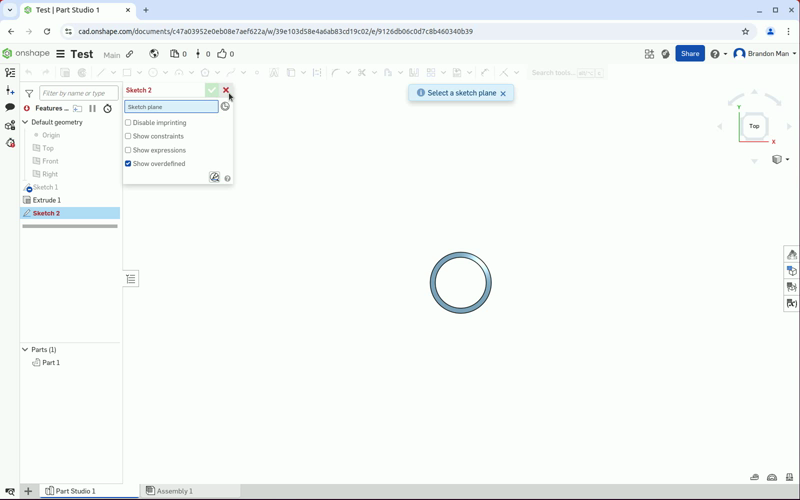
mouse_move(73, 150)
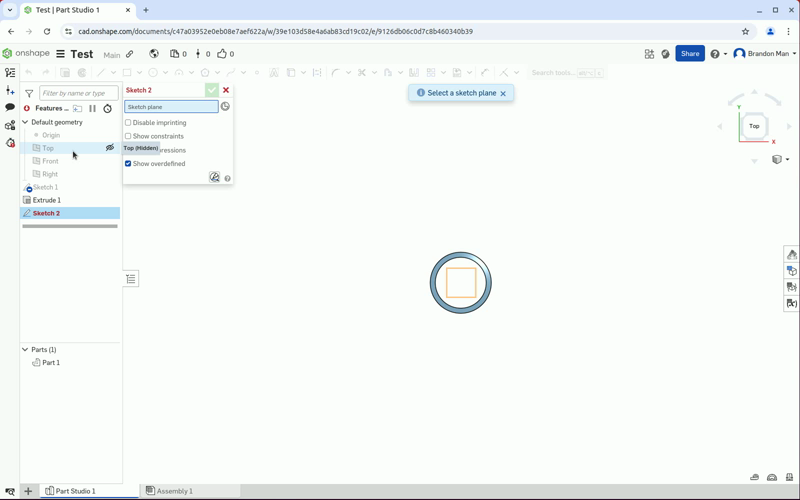
click(73, 150)
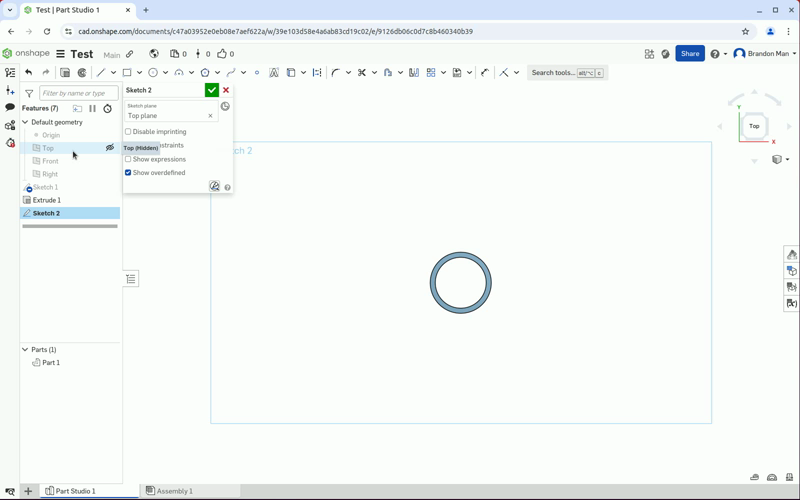
mouse_move(73, 352)
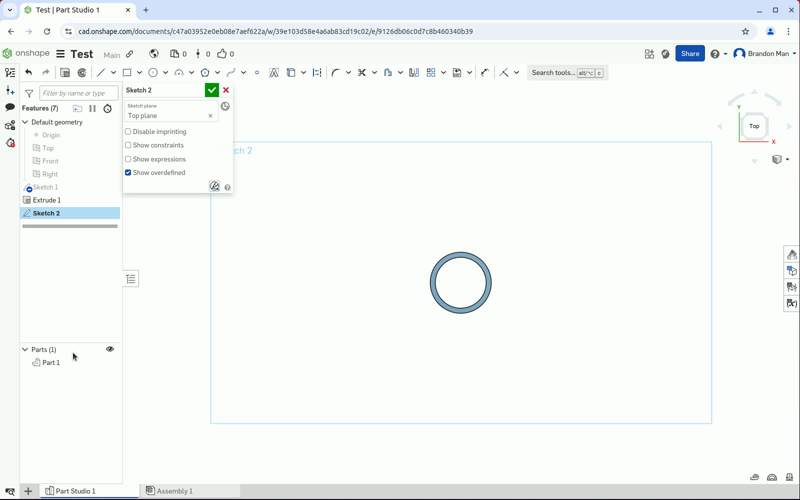
key(y)
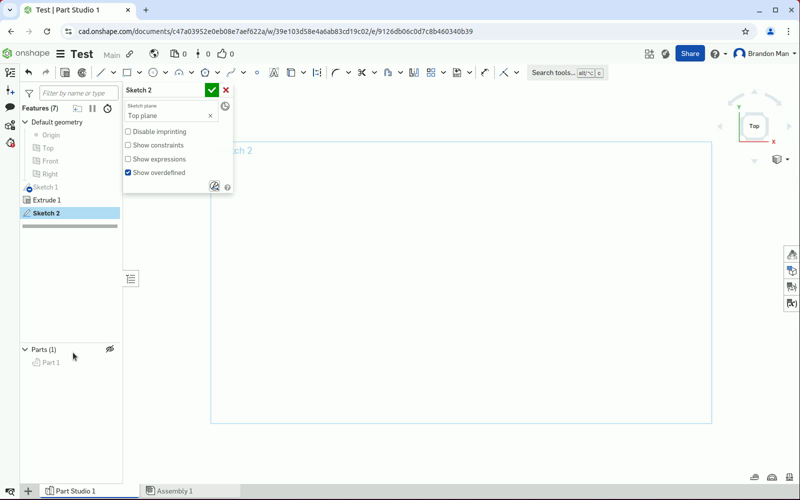
key(c)
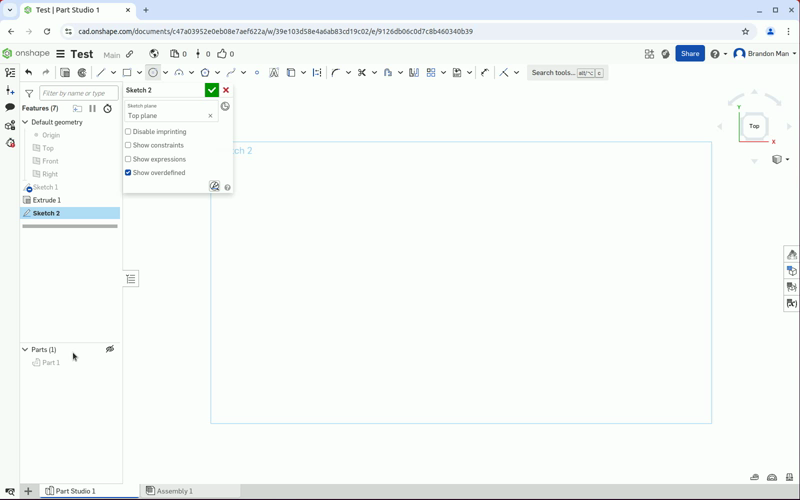
key_down(shift)
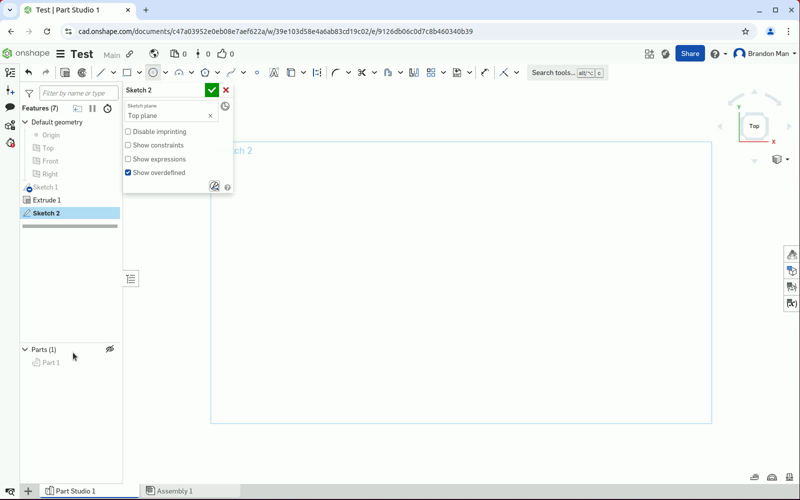
mouse_move(461, 282)
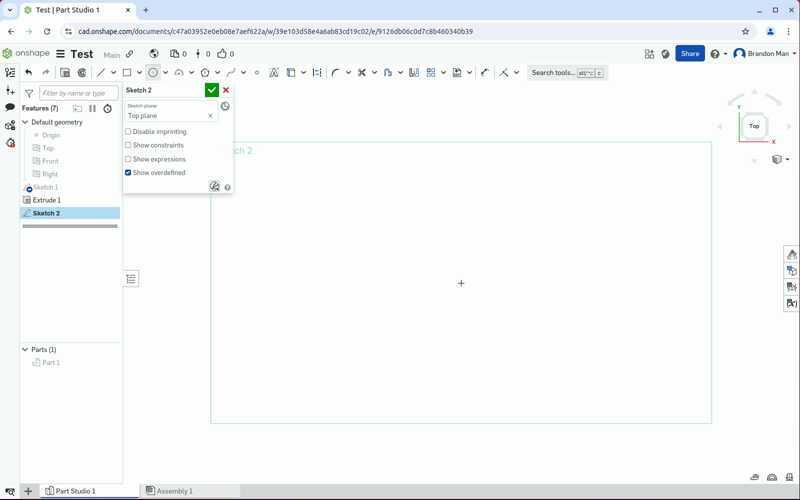
click(461, 282)
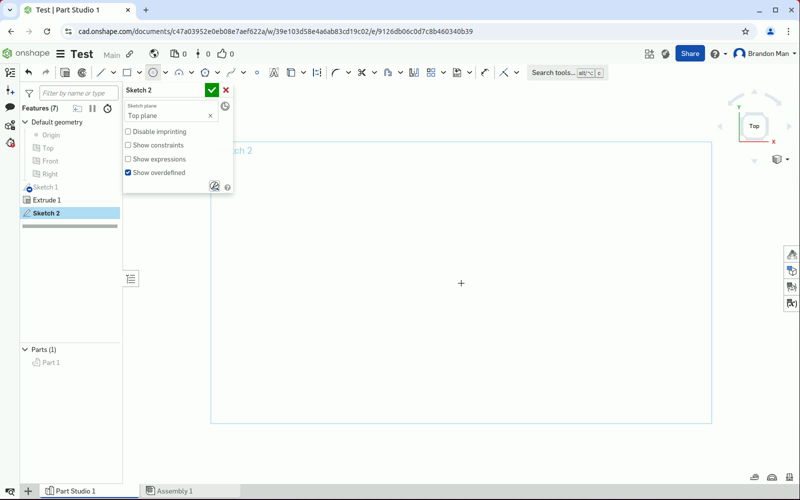
key_up(shift)
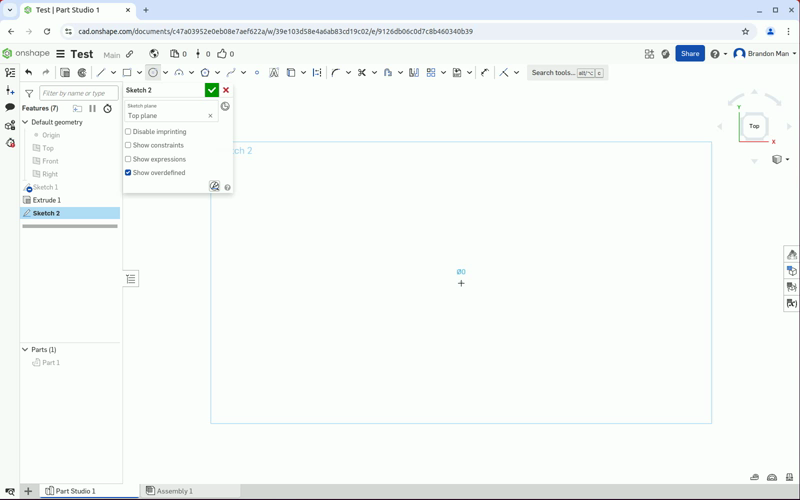
mouse_move(499, 282)
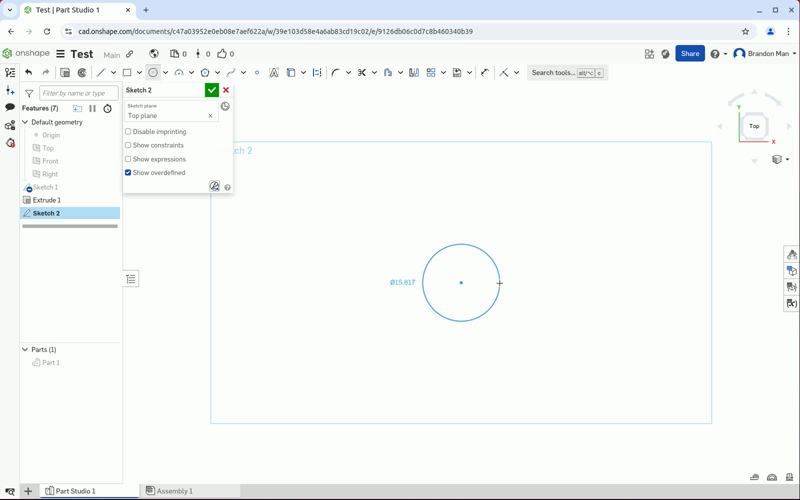
click(499, 282)
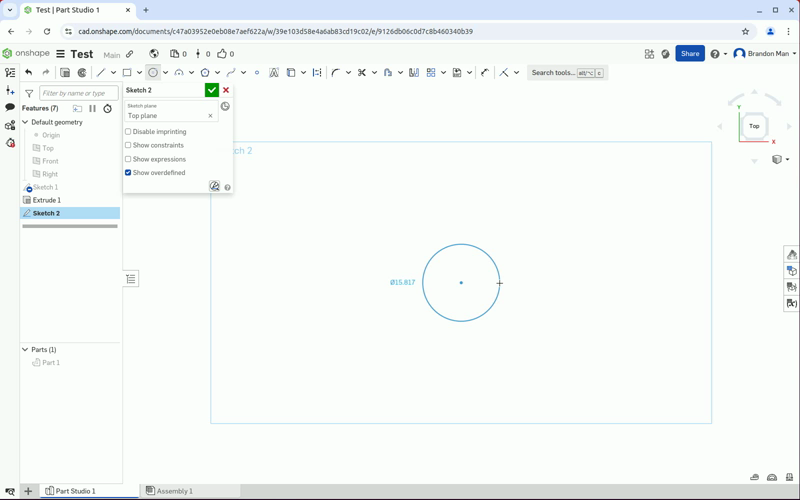
key(esc)
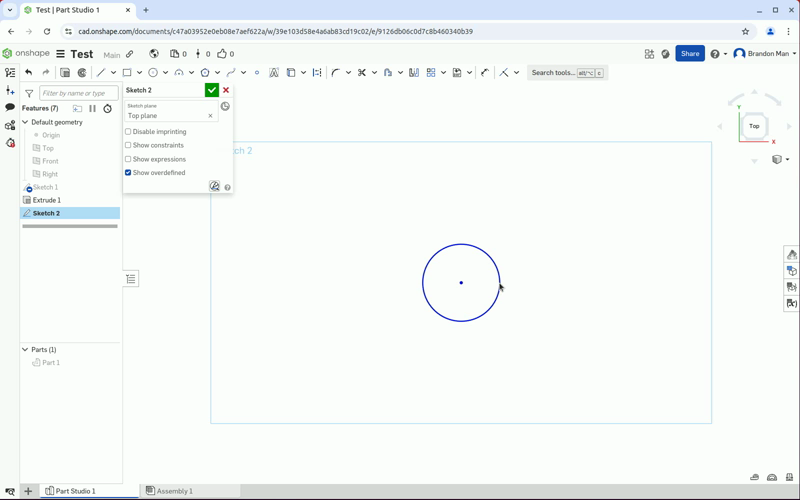
key(c)
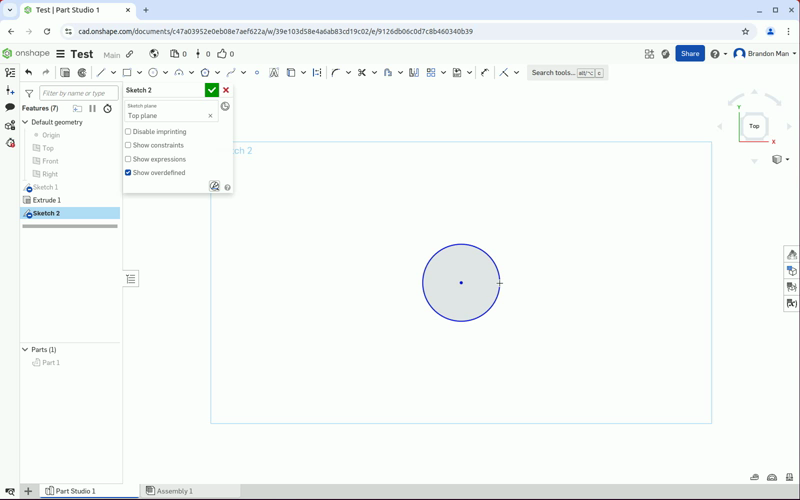
key_down(shift)
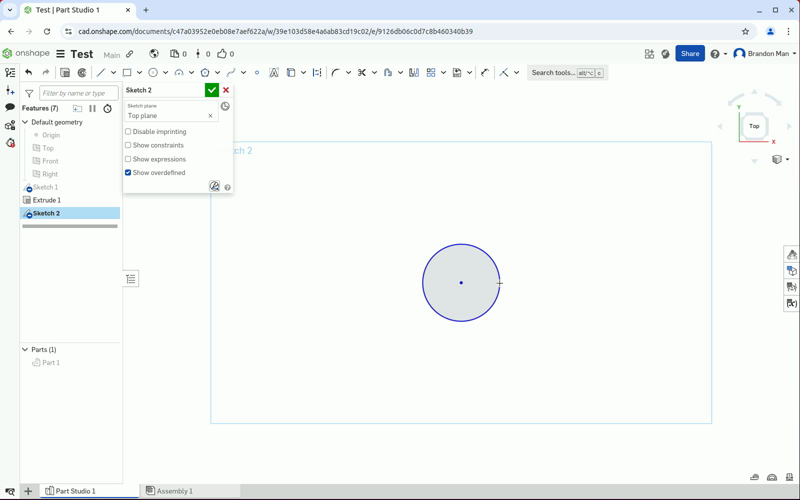
mouse_move(461, 282)
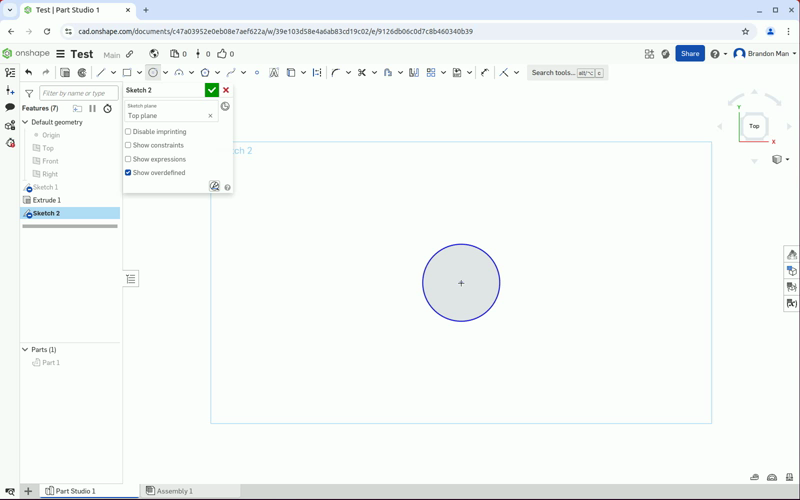
click(461, 282)
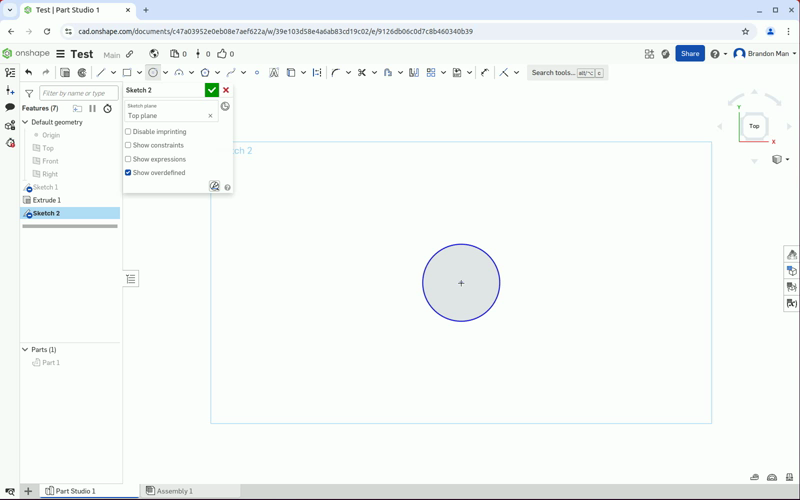
key_up(shift)
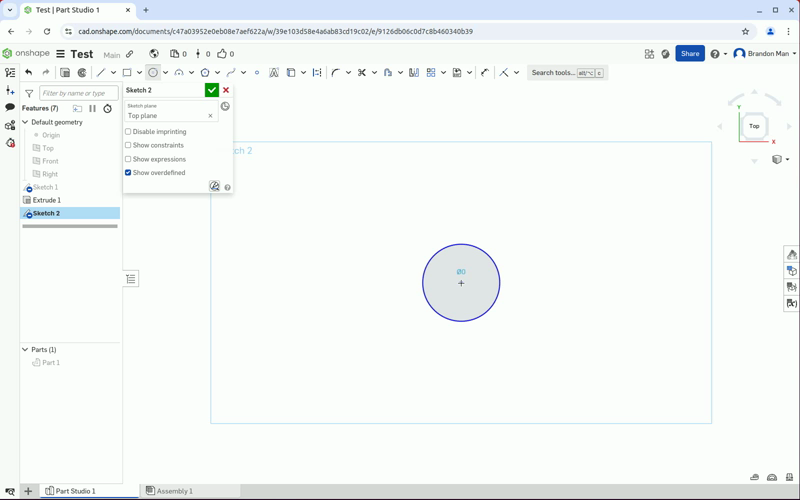
mouse_move(486, 282)
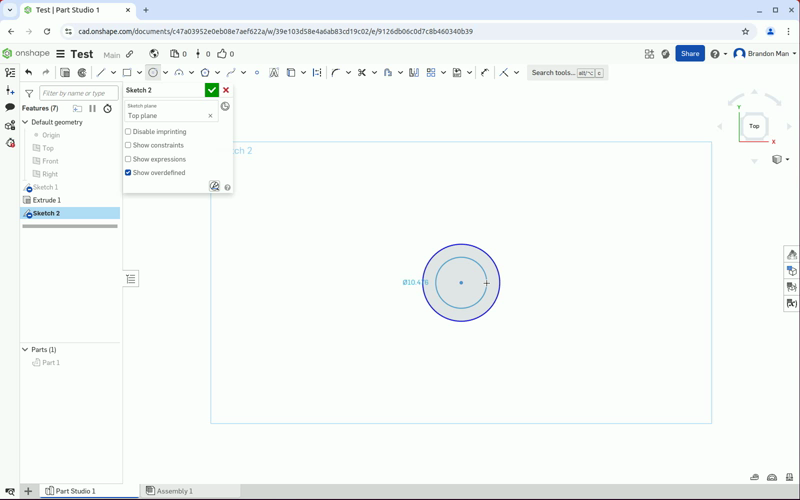
click(486, 282)
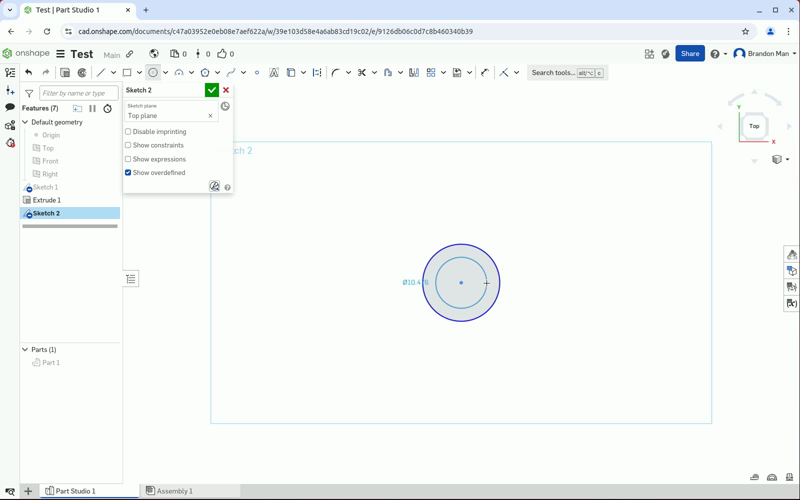
key(esc)
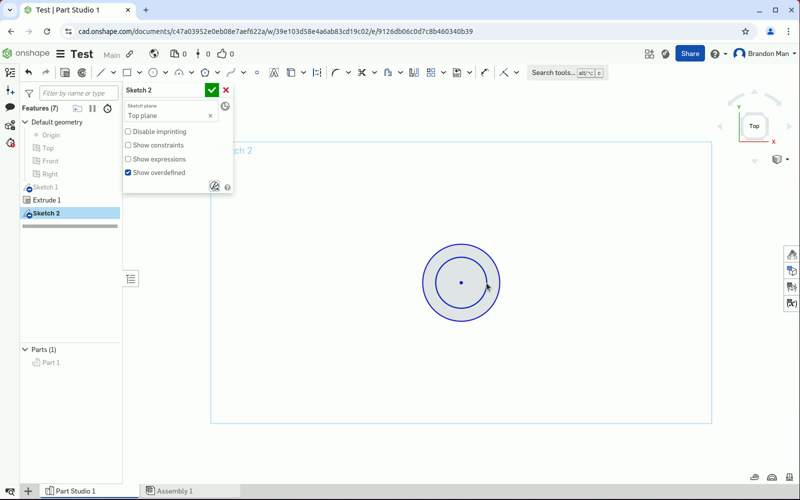
mouse_move(457, 248)
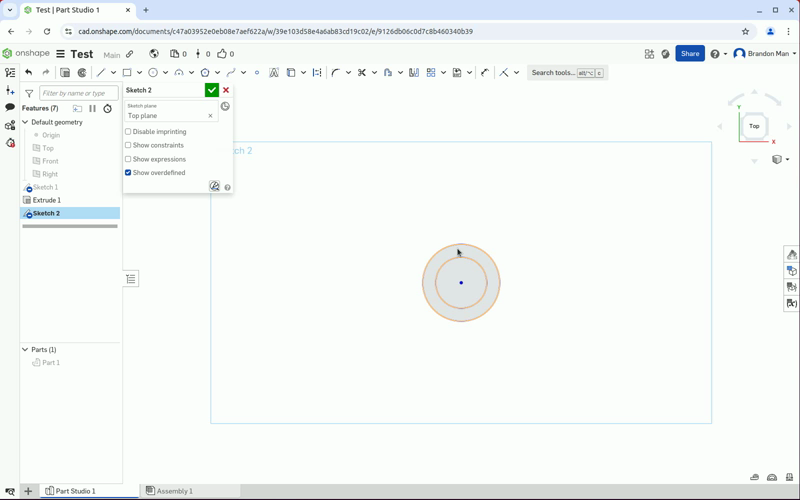
click(457, 248)
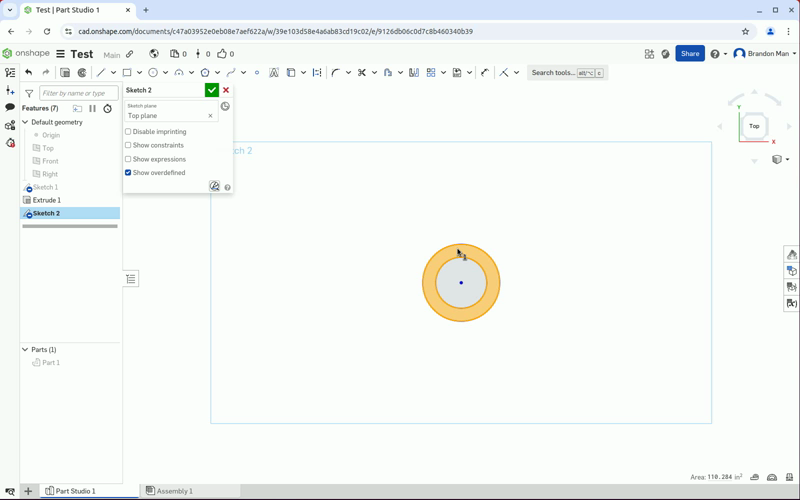
mouse_move(73, 352)
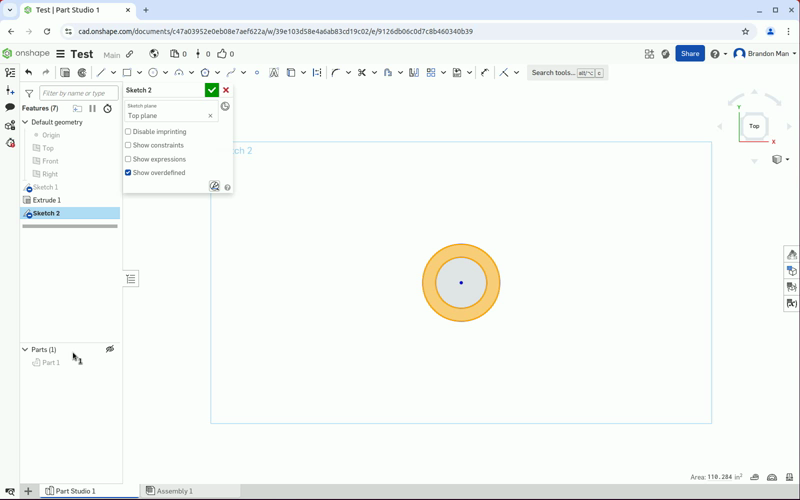
key(shift+y)
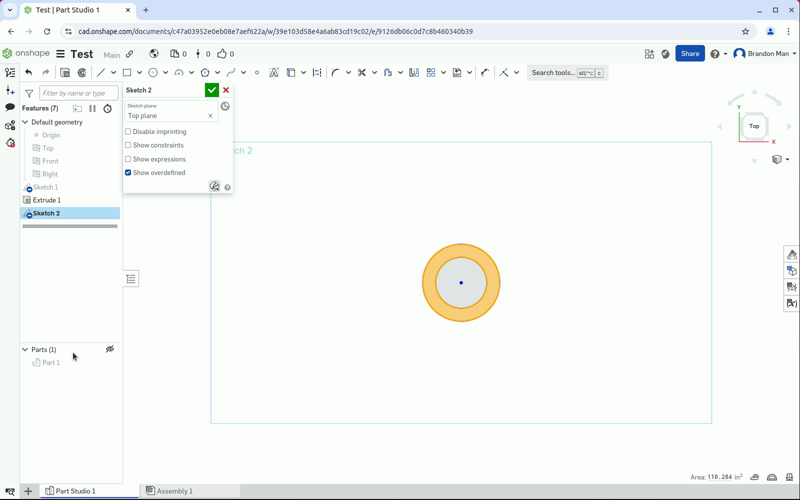
key(shift+e)
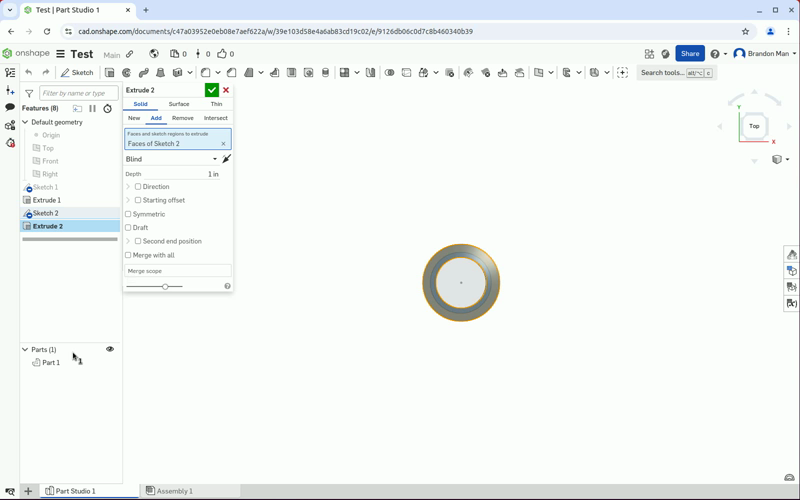
mouse_move(143, 106)
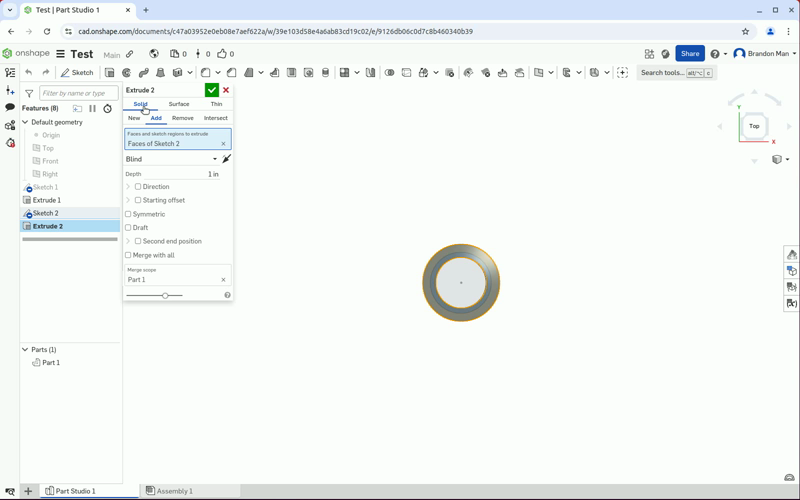
click(143, 106)
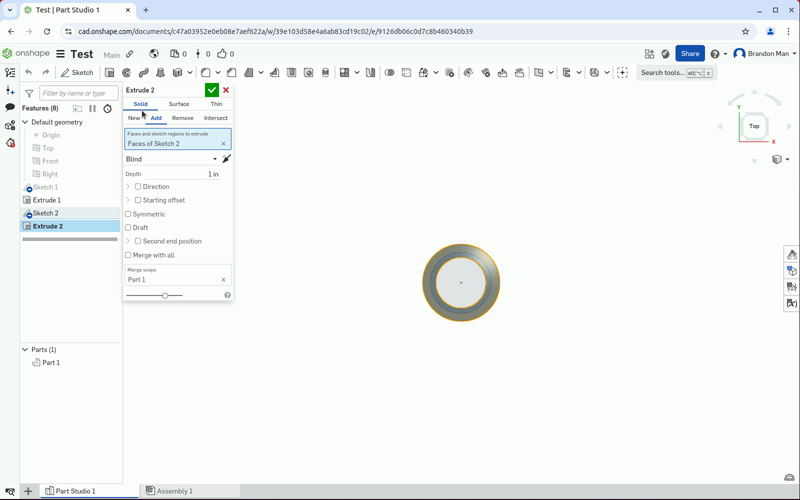
mouse_move(137, 120)
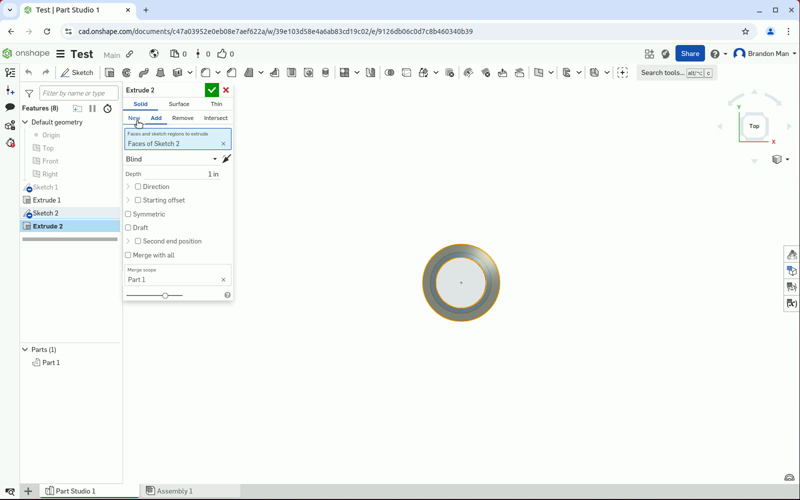
click(137, 120)
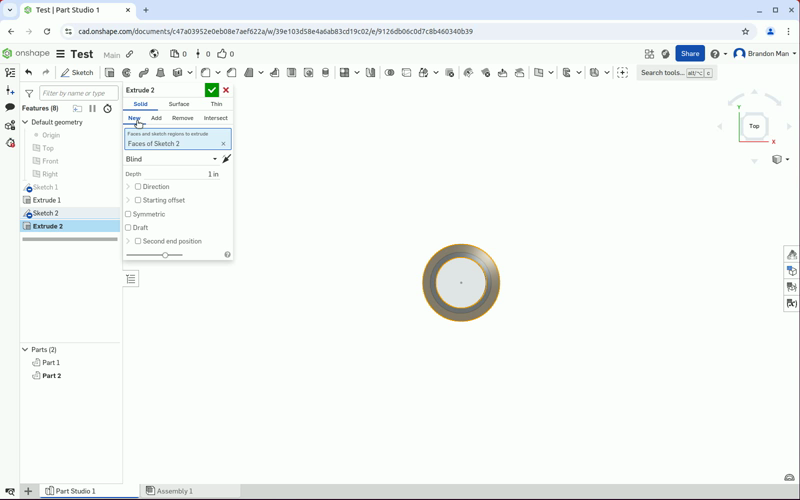
key(tab, 4)
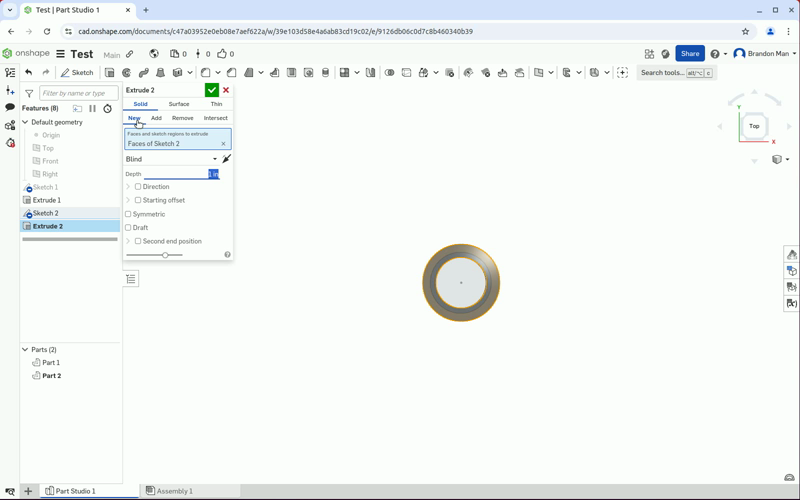
text(0.963)
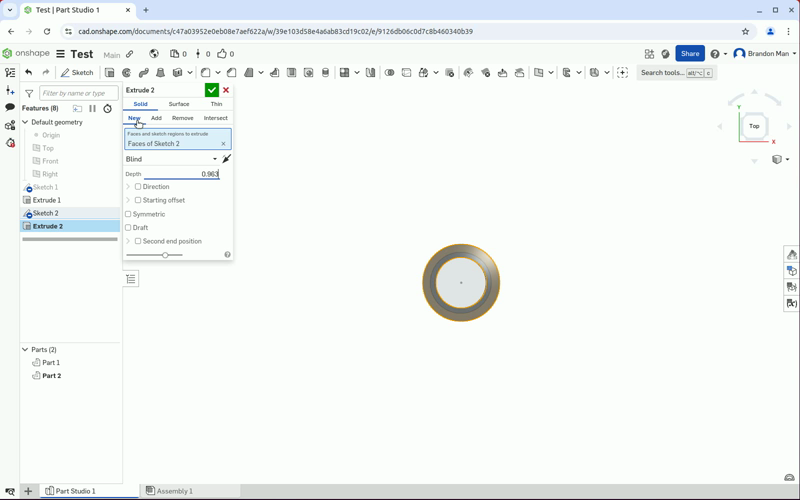
key(enter)
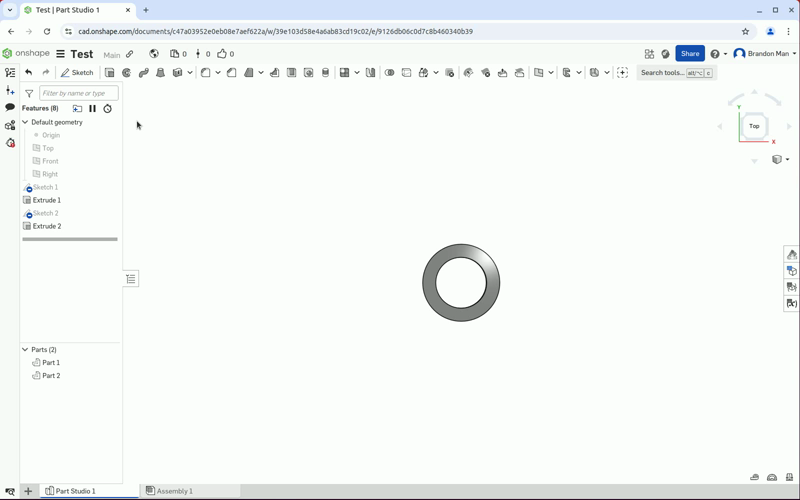
key(shift+h)
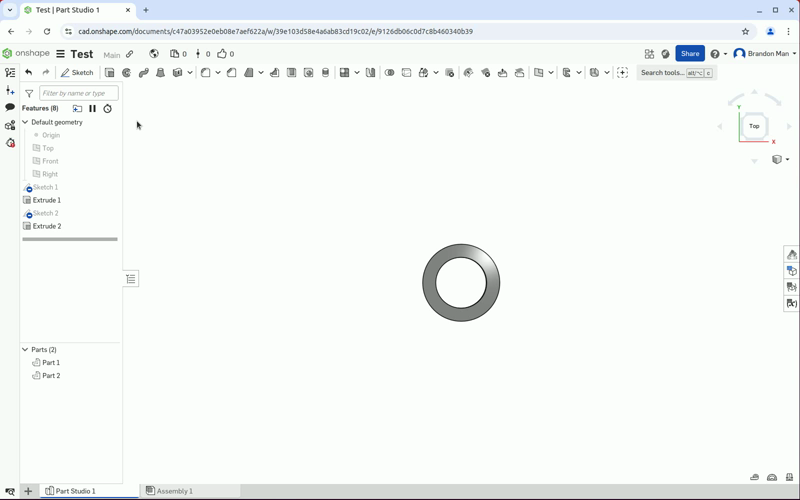
key(shift+h)
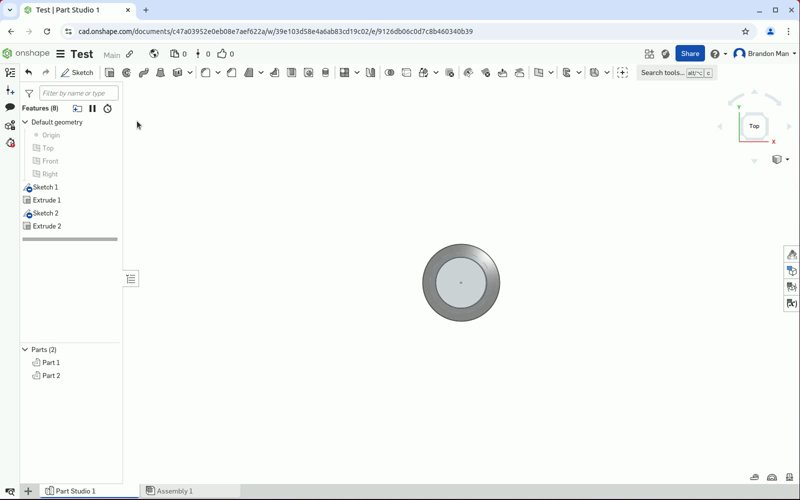
key(shift+7)
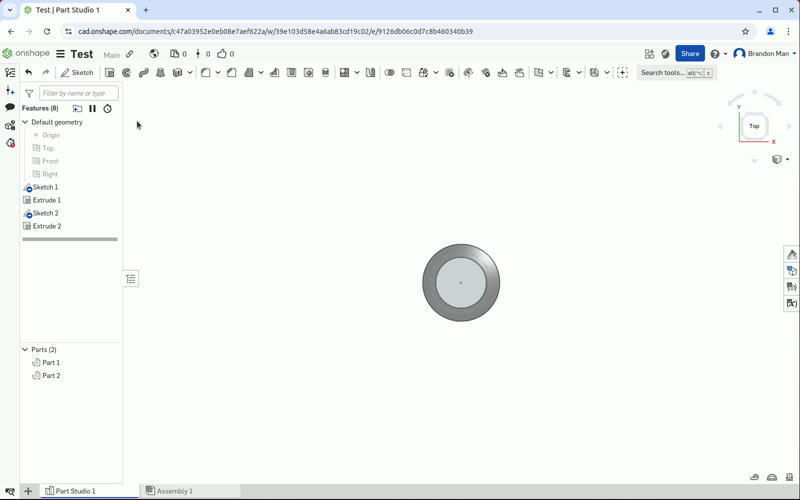
key(up, 3)
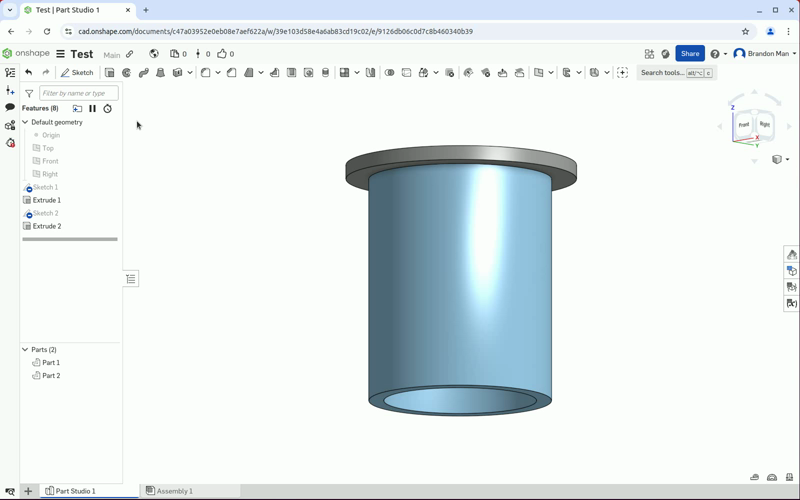
key(left, 3)
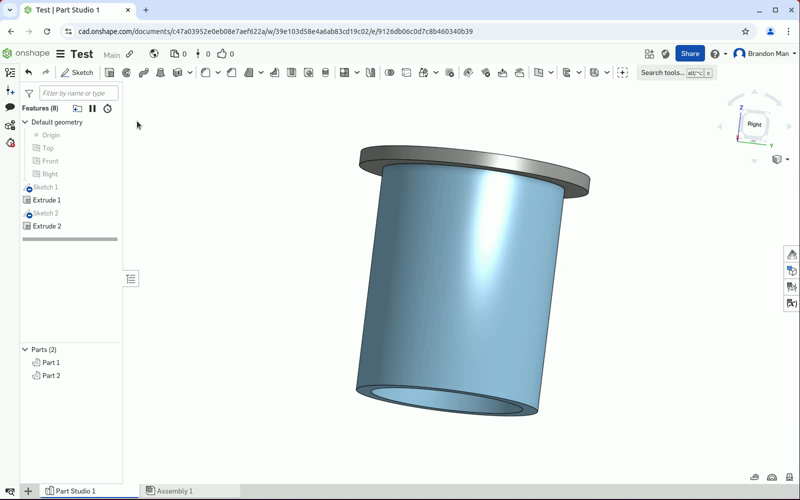
key(right, 3)
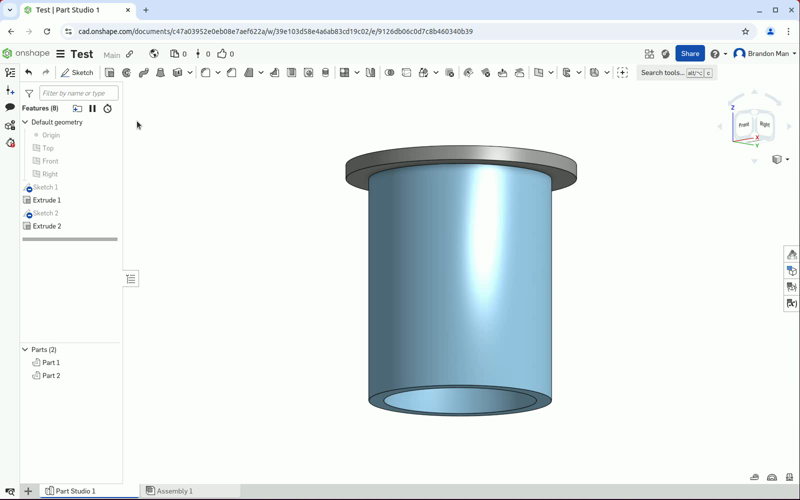
key(down, 3)
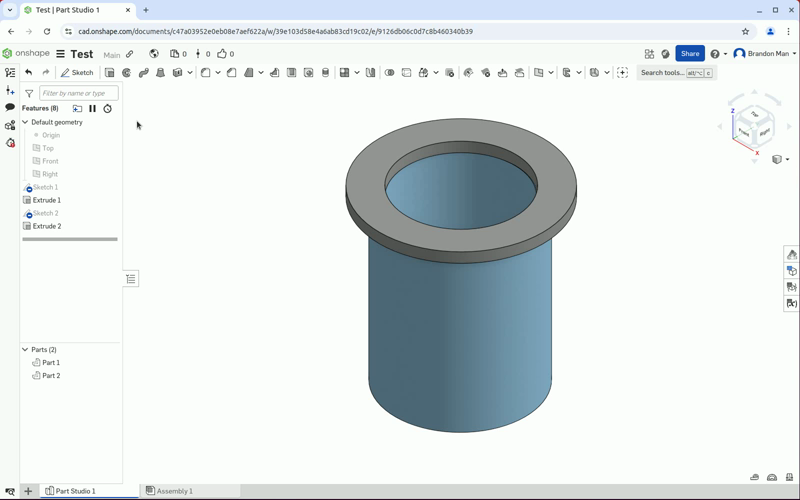
mouse_move(73, 189)
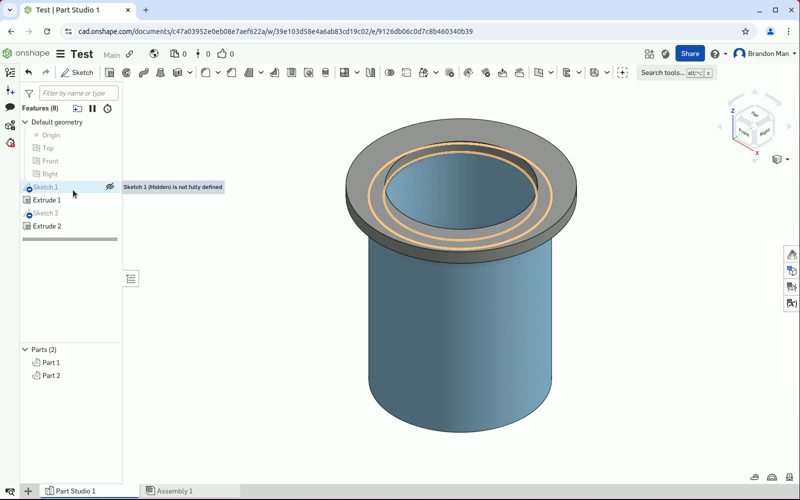
click(73, 189)